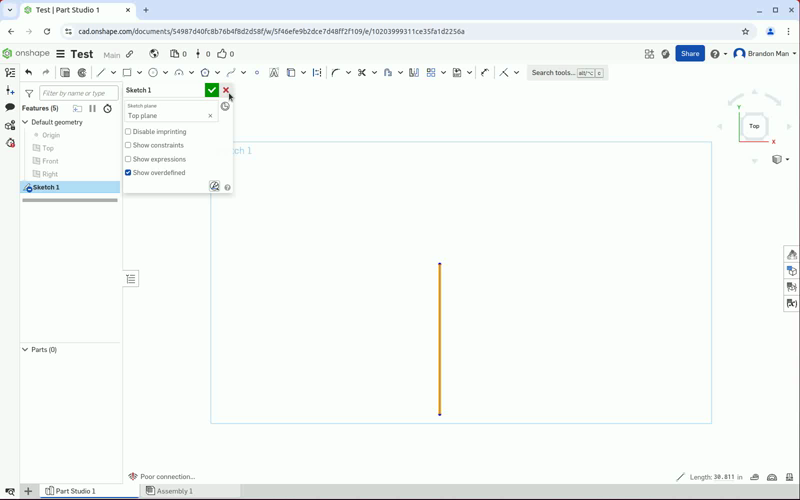
key(shift+h)
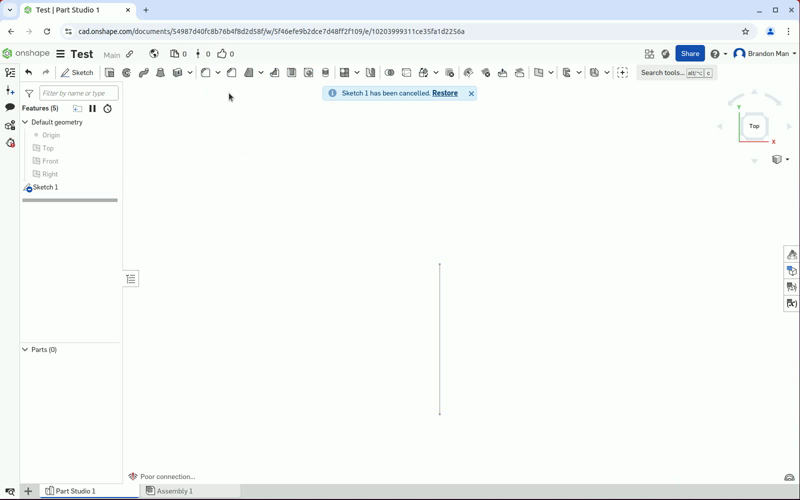
key(shift+s)
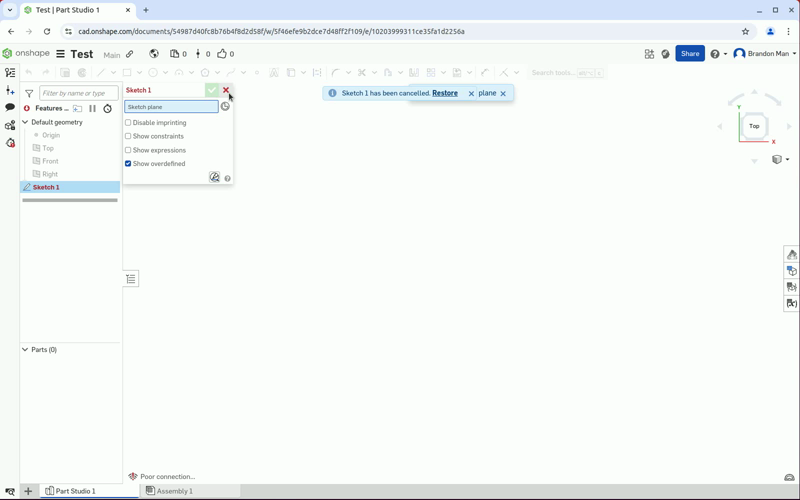
mouse_move(73, 150)
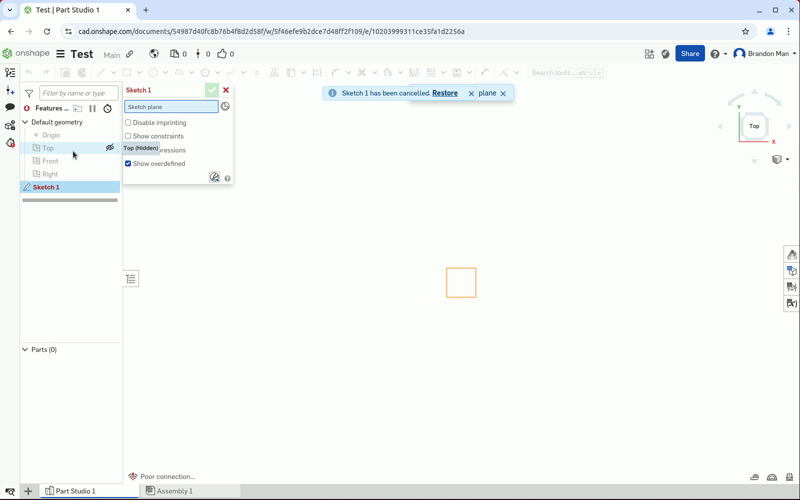
click(73, 150)
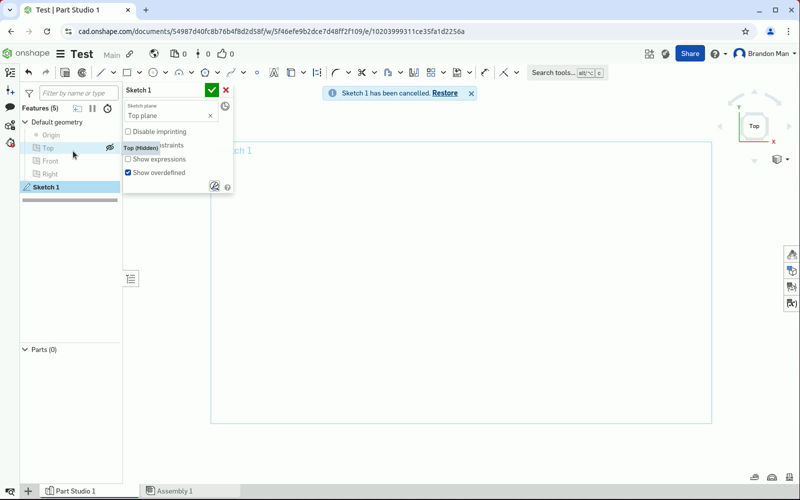
mouse_move(73, 352)
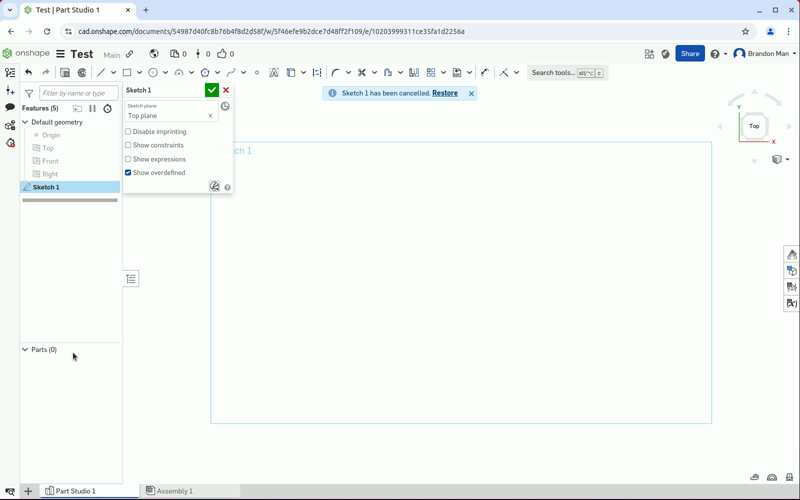
key(y)
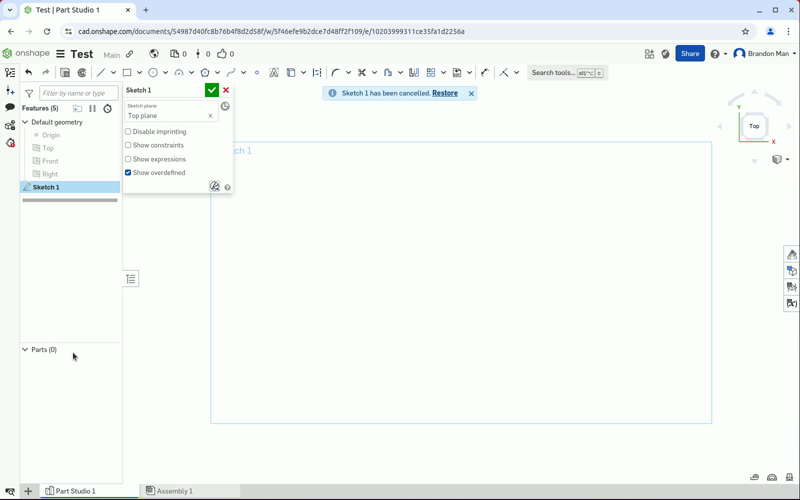
key(l)
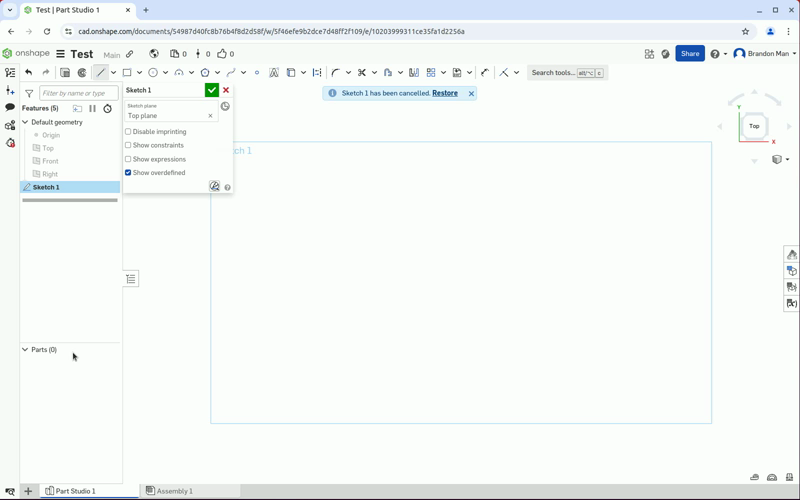
key_down(shift)
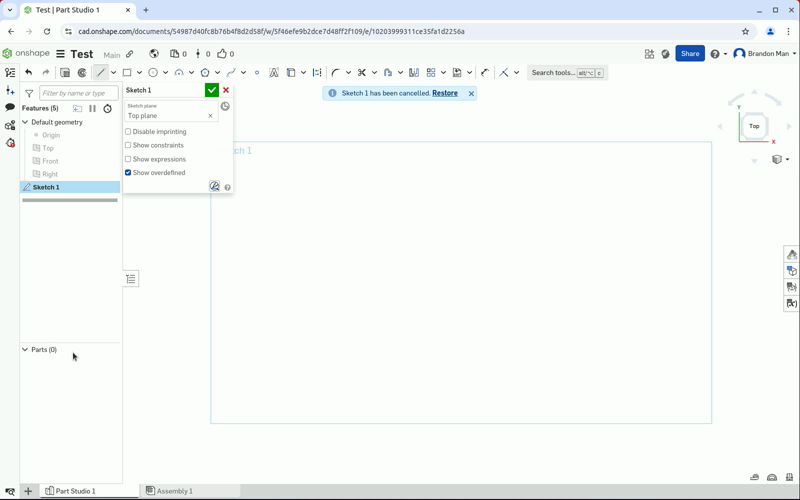
mouse_move(382, 395)
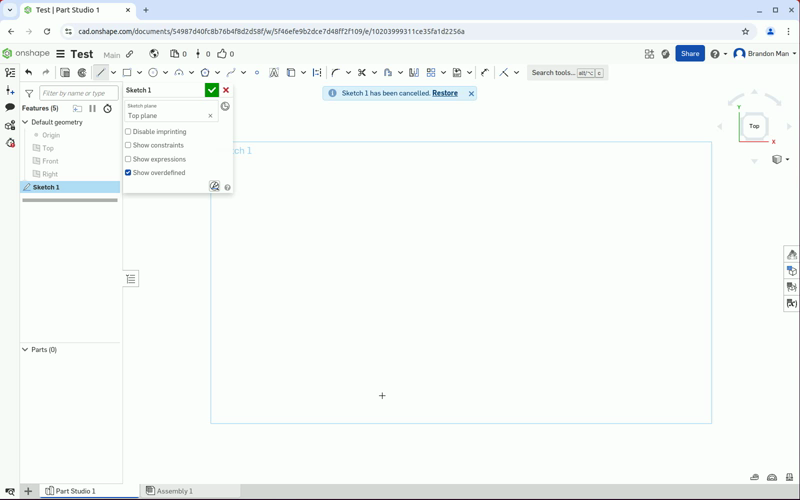
click(382, 395)
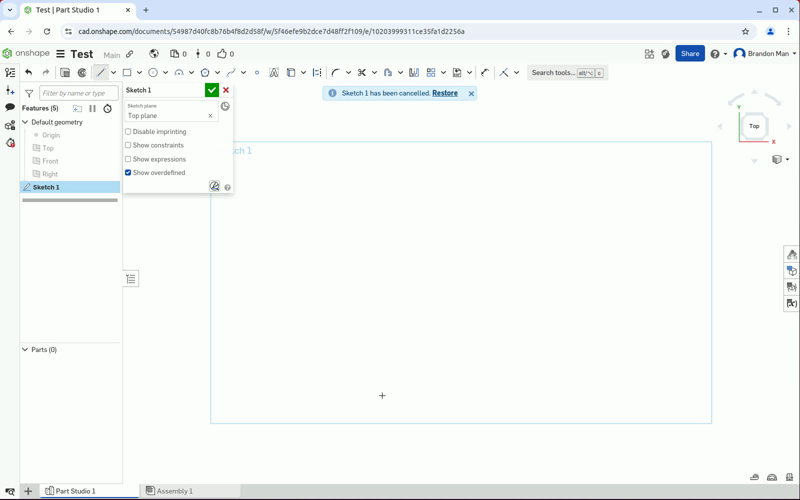
key_up(shift)
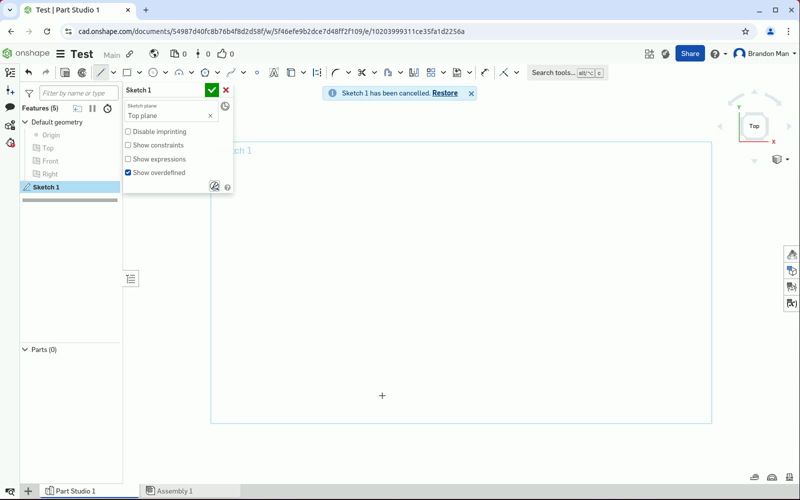
key_down(shift)
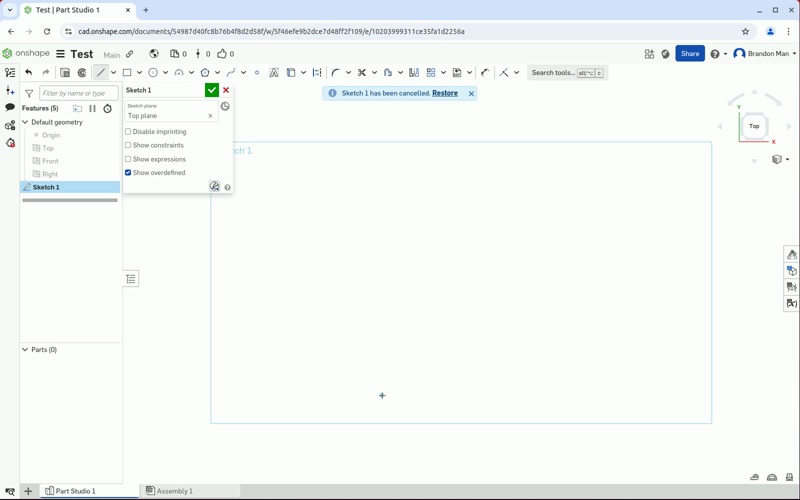
mouse_move(460, 395)
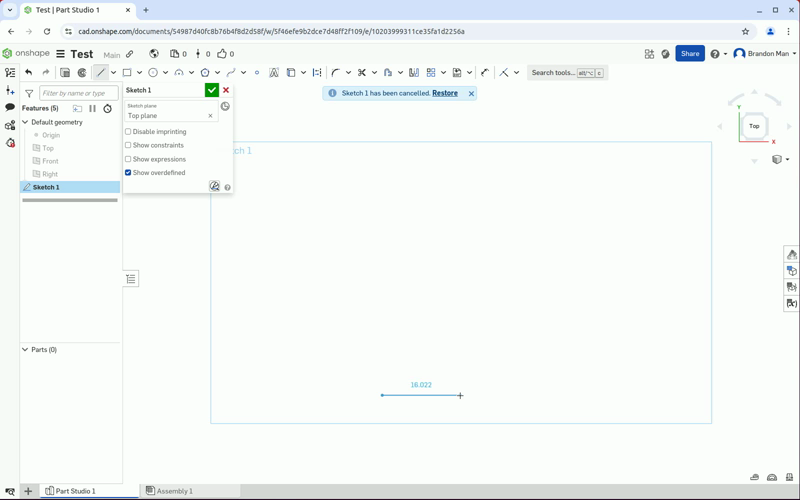
click(460, 395)
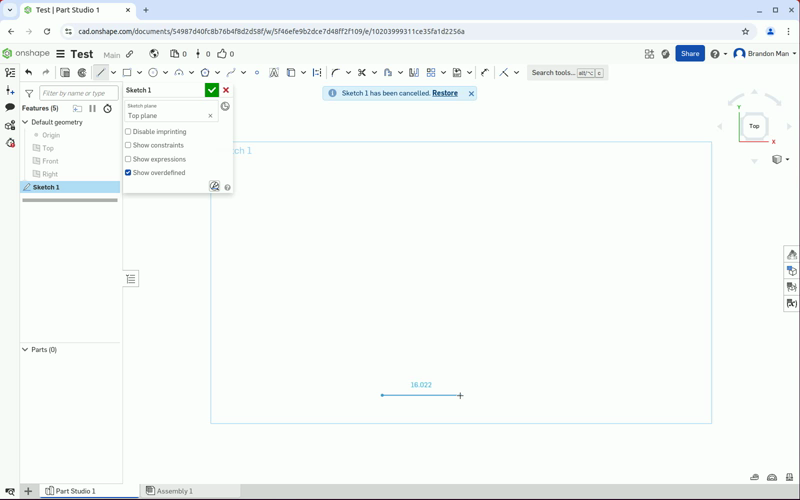
key_up(shift)
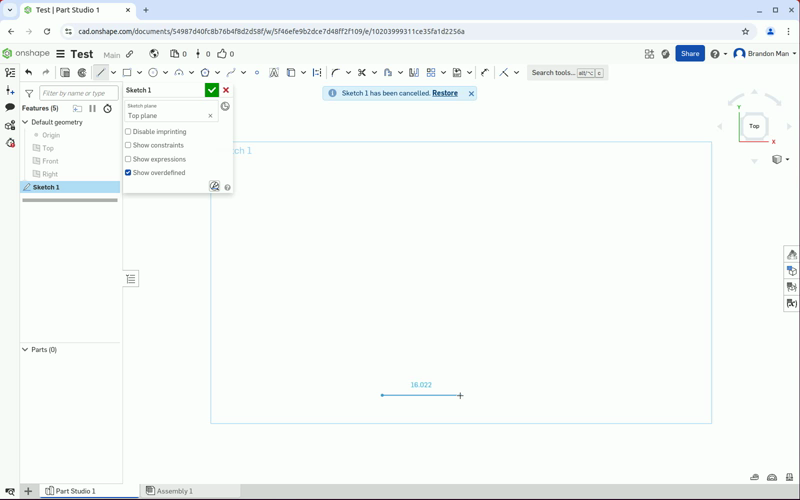
key_down(shift)
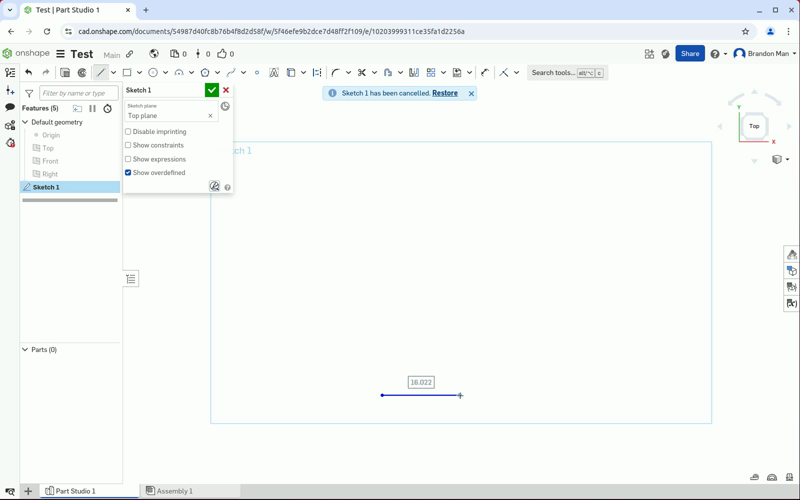
mouse_move(460, 282)
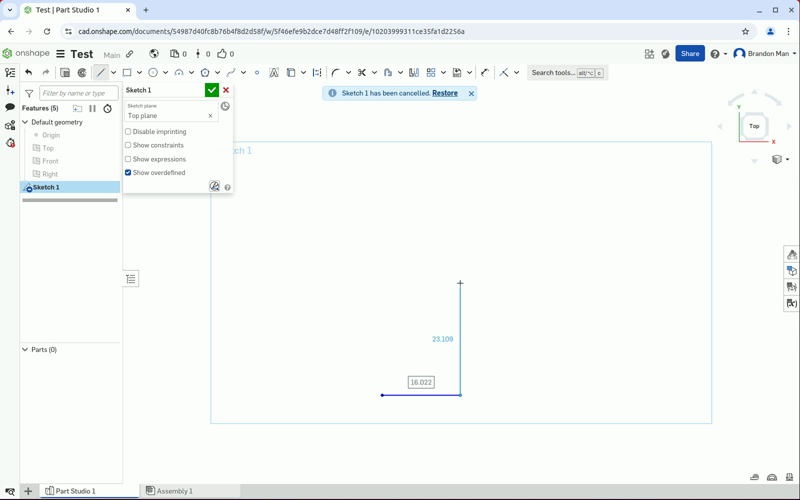
click(460, 282)
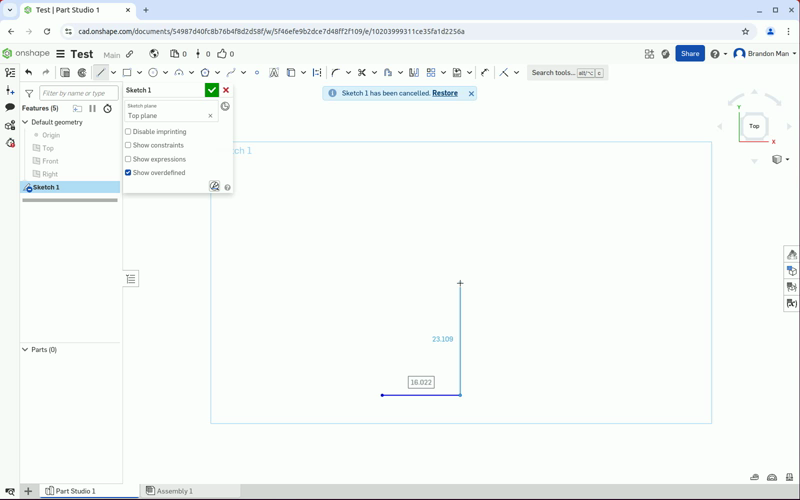
key_up(shift)
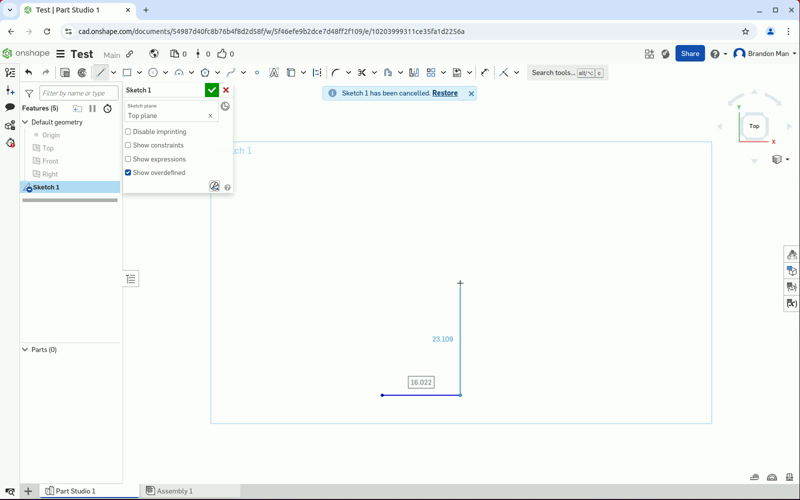
key_down(shift)
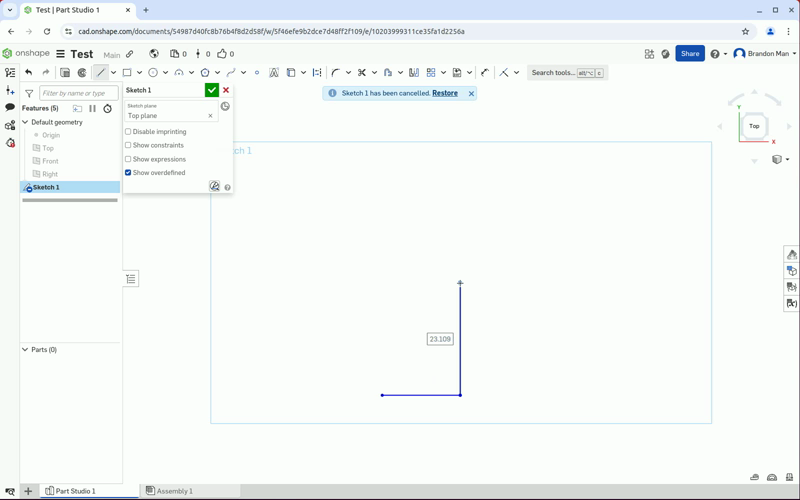
mouse_move(382, 282)
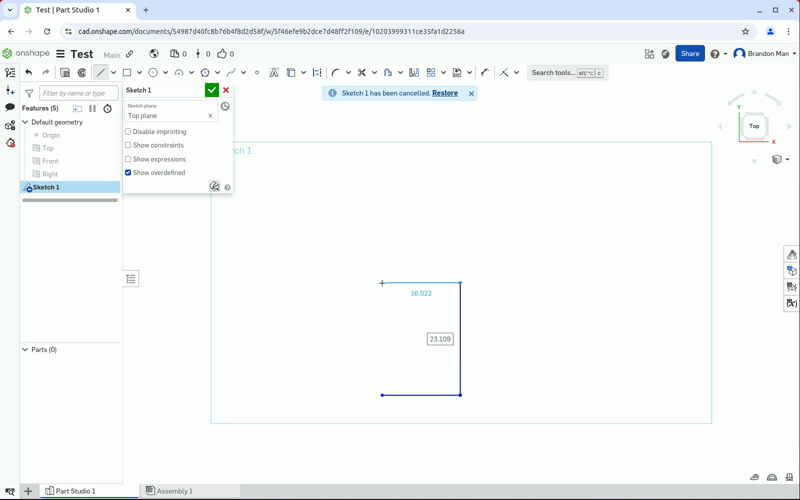
click(382, 282)
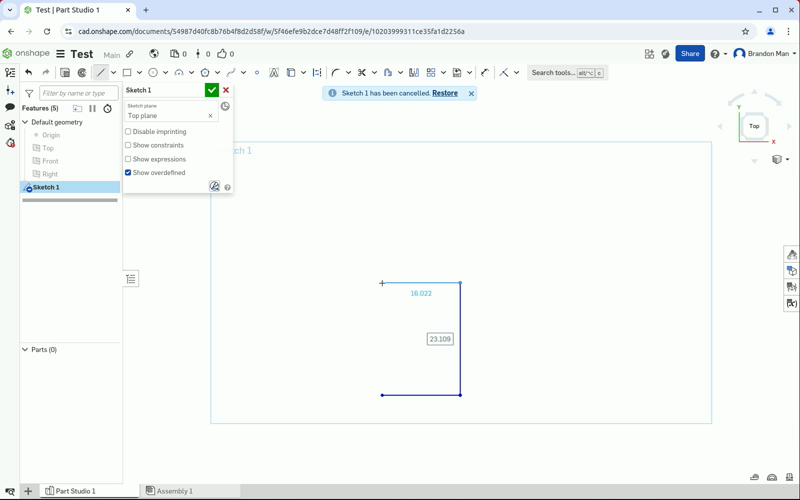
key_up(shift)
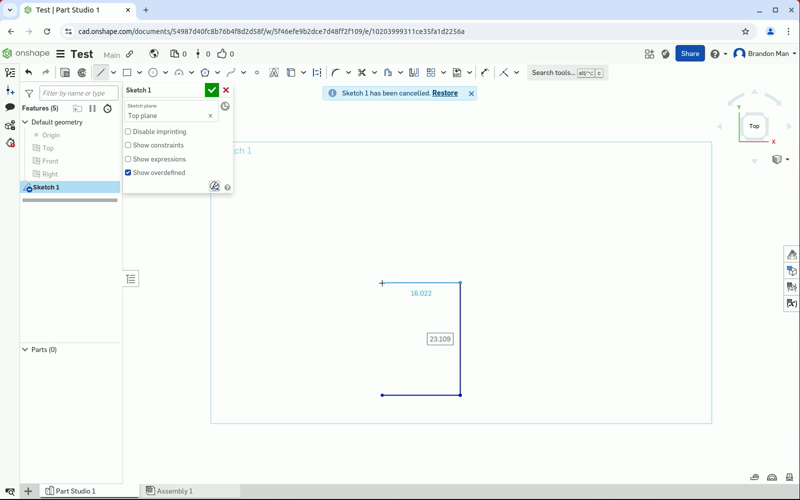
key_down(shift)
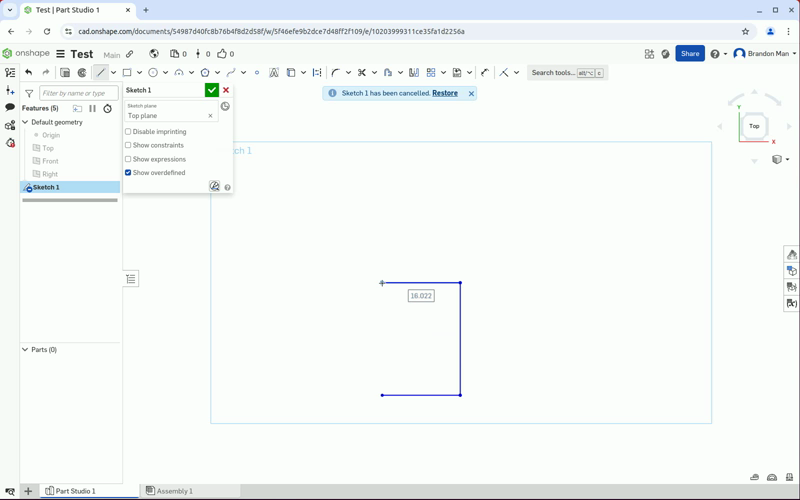
mouse_move(382, 395)
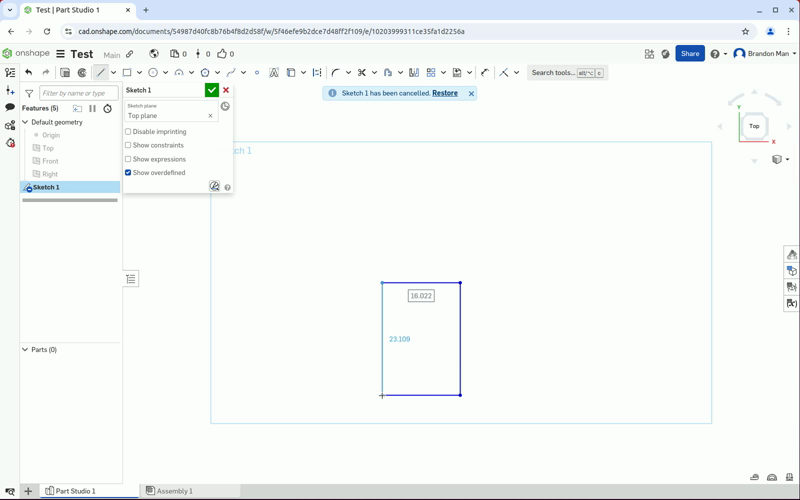
key_up(shift)
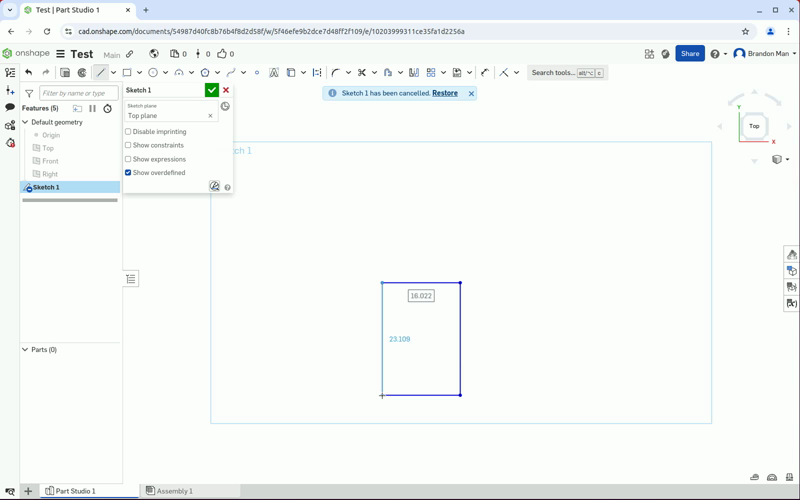
click(382, 395)
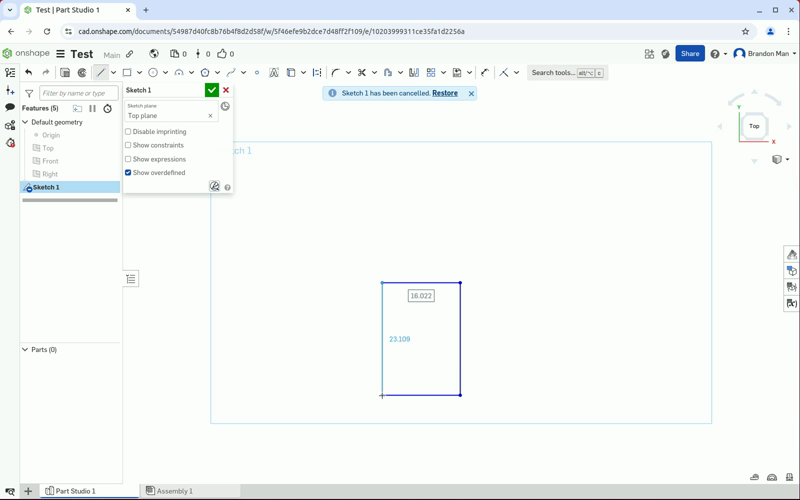
key(esc)
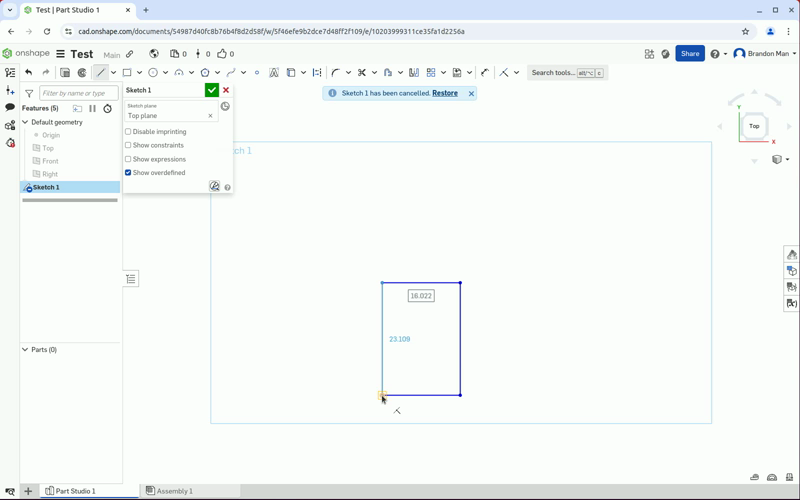
mouse_move(433, 376)
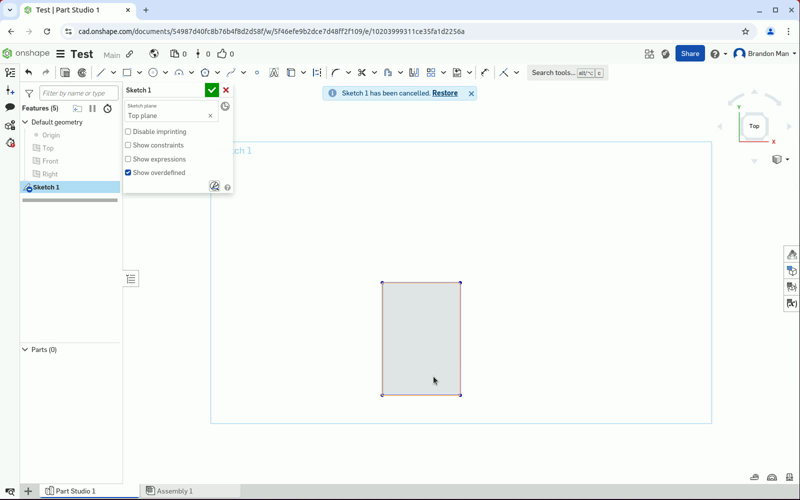
click(433, 376)
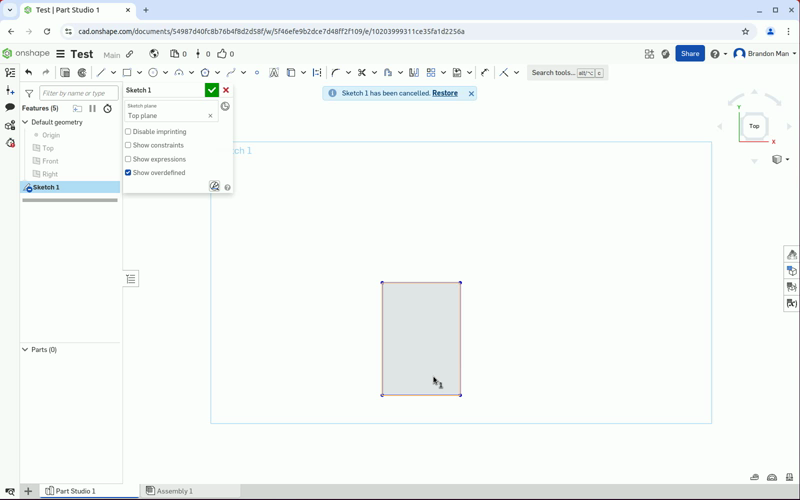
mouse_move(73, 352)
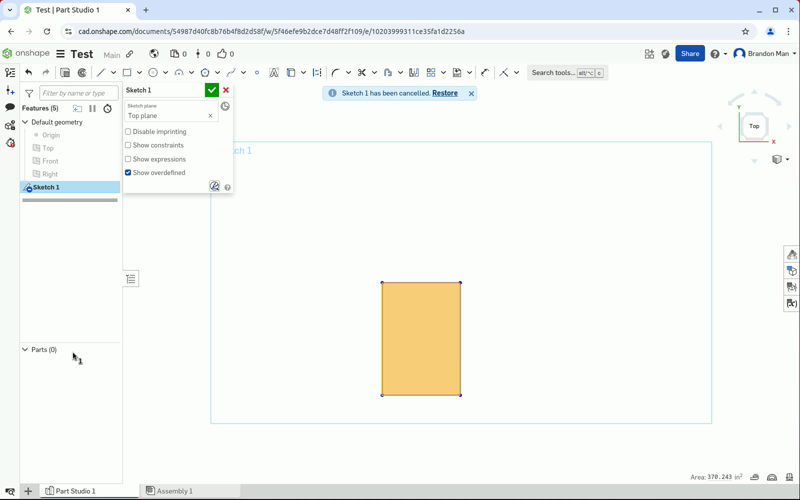
key(shift+y)
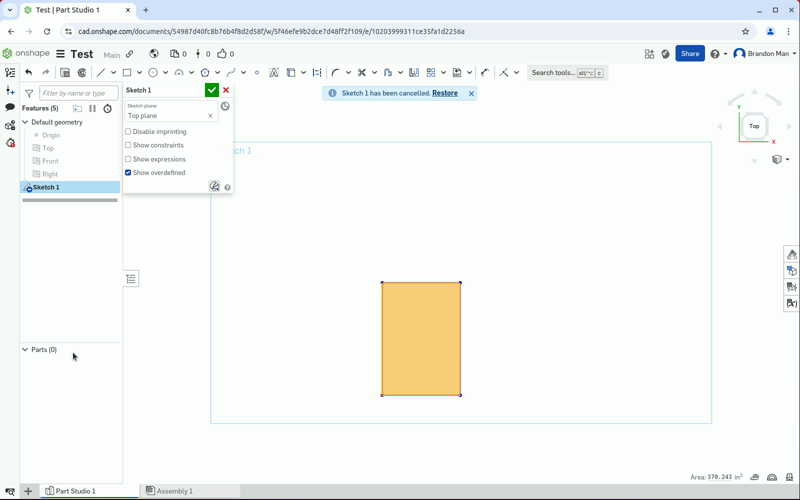
key(shift+e)
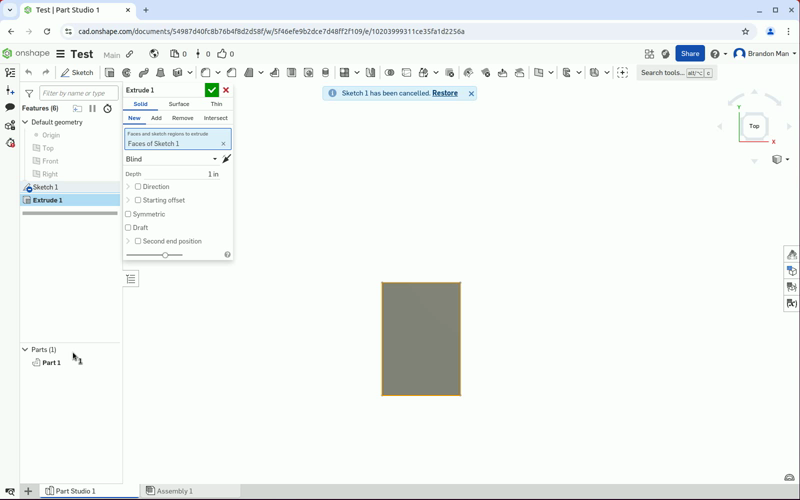
mouse_move(143, 106)
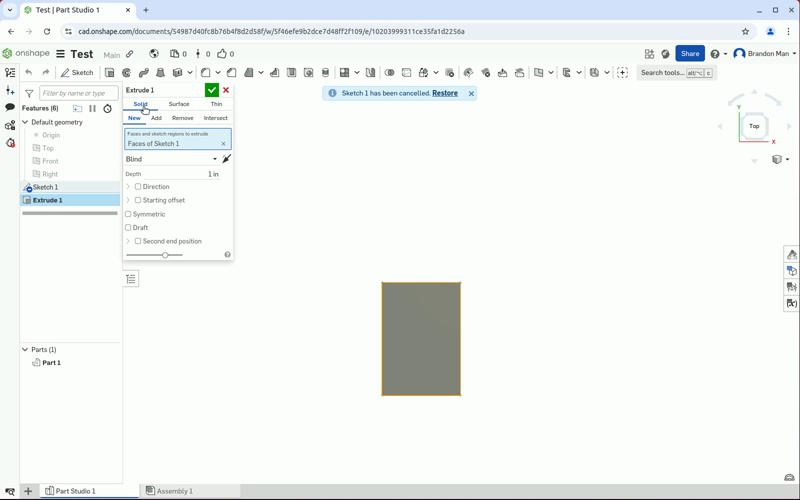
click(143, 106)
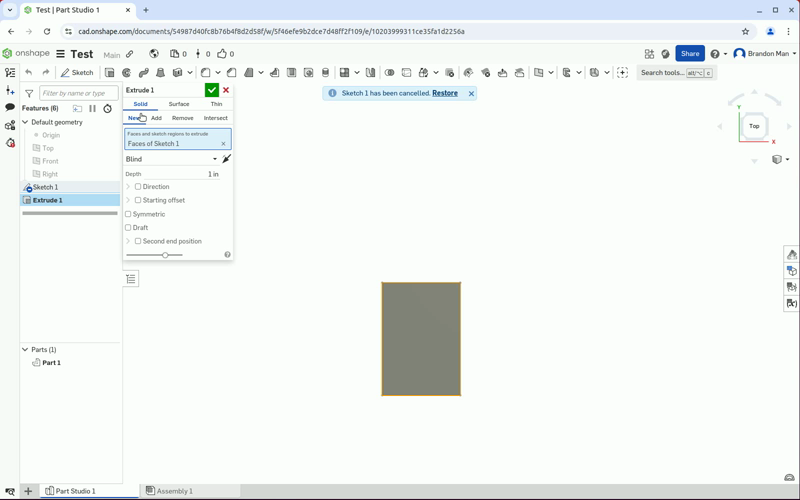
mouse_move(137, 120)
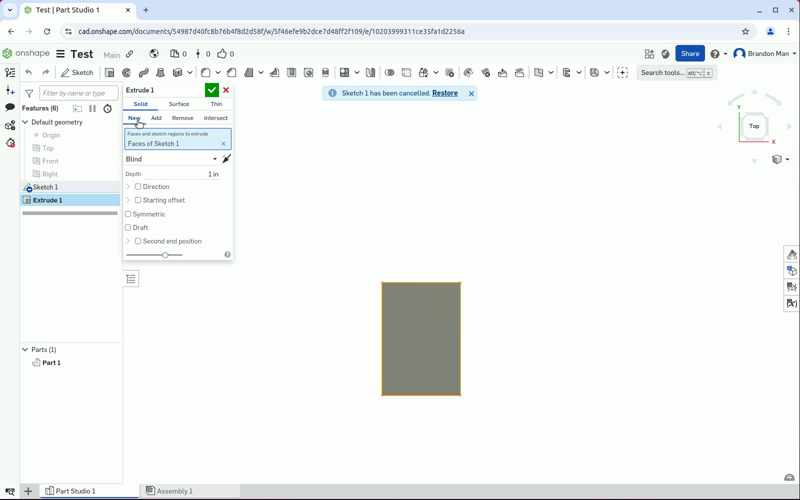
click(137, 120)
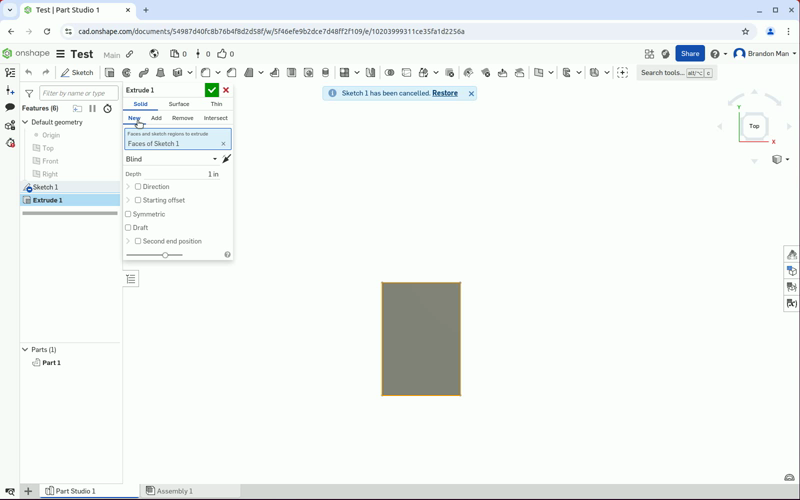
key(tab, 4)
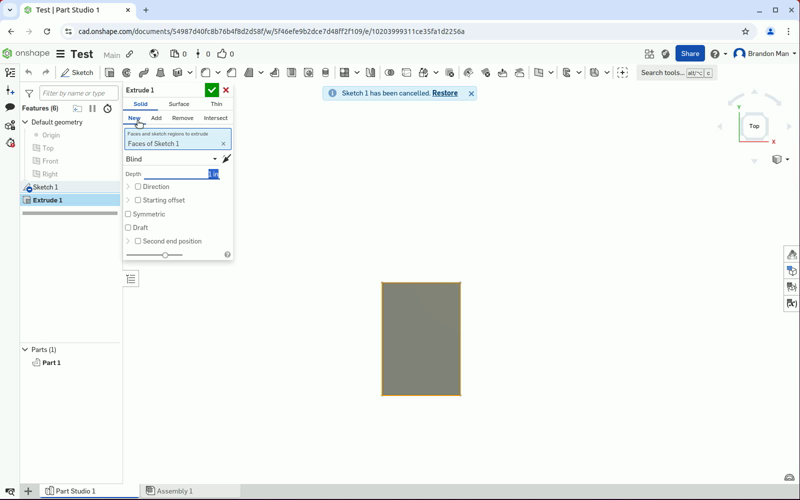
text(5.777)
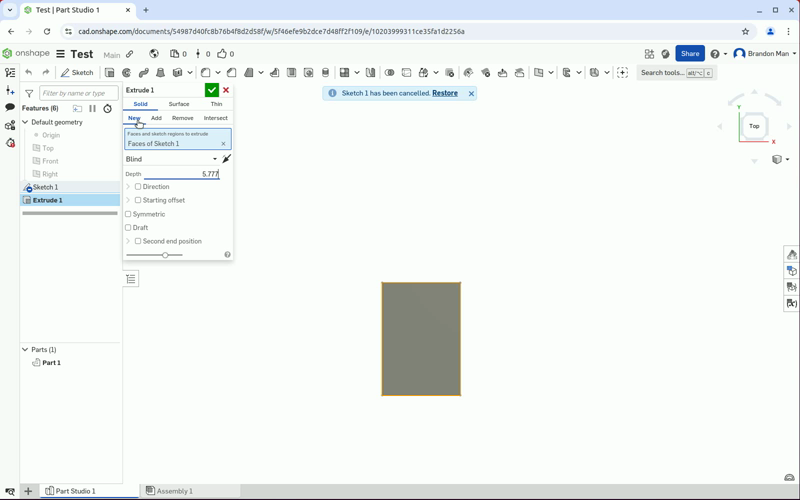
key(enter)
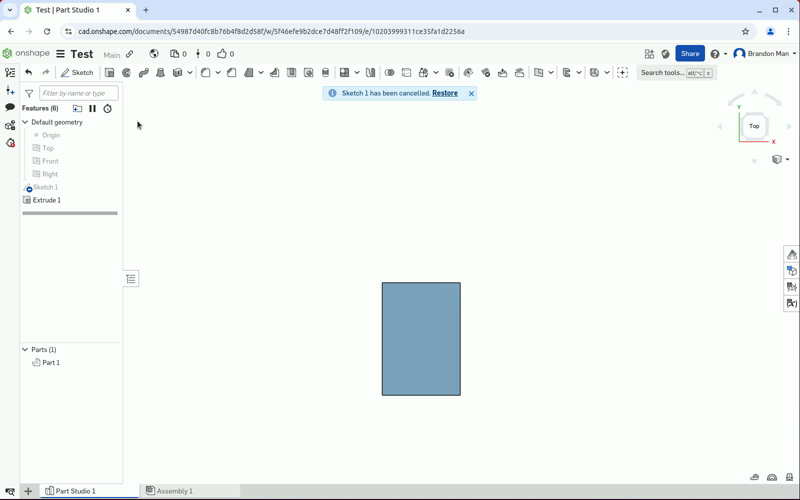
key(shift+h)
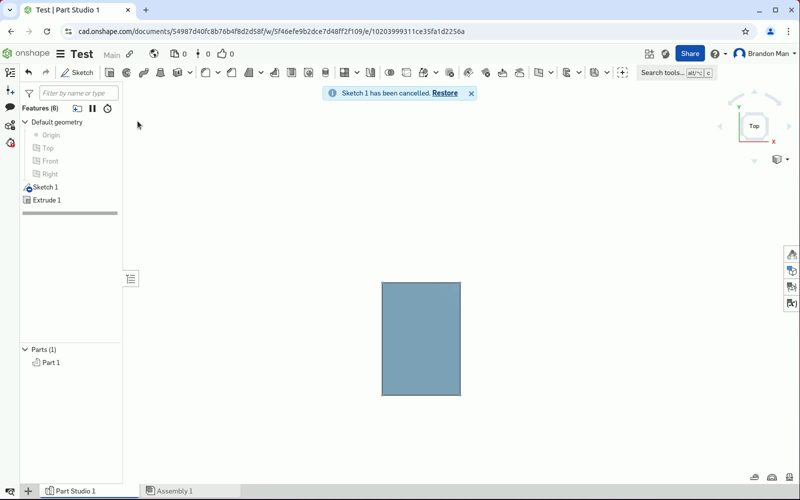
key(shift+h)
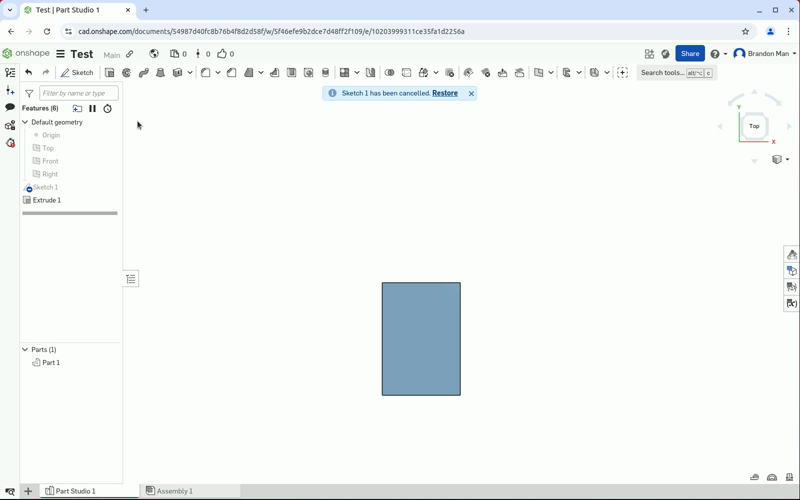
mouse_move(73, 189)
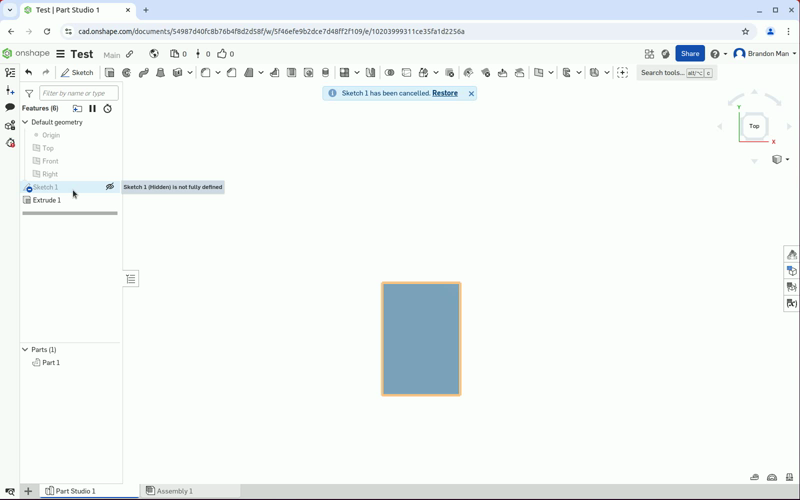
click(73, 189)
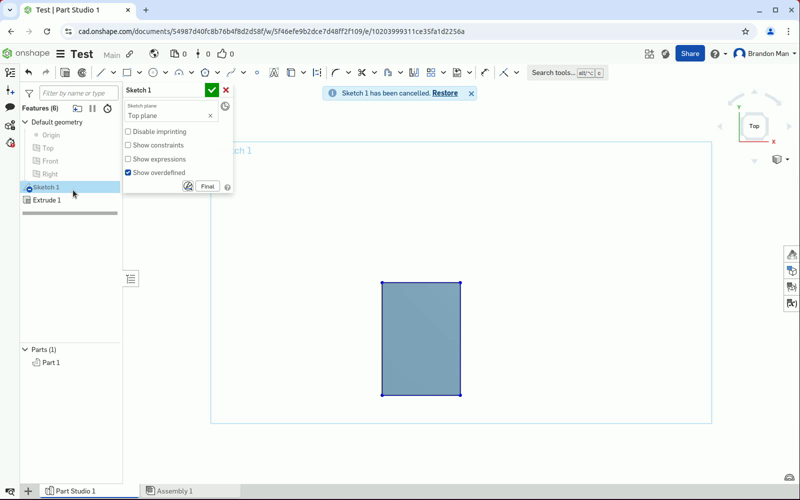
mouse_move(229, 92)
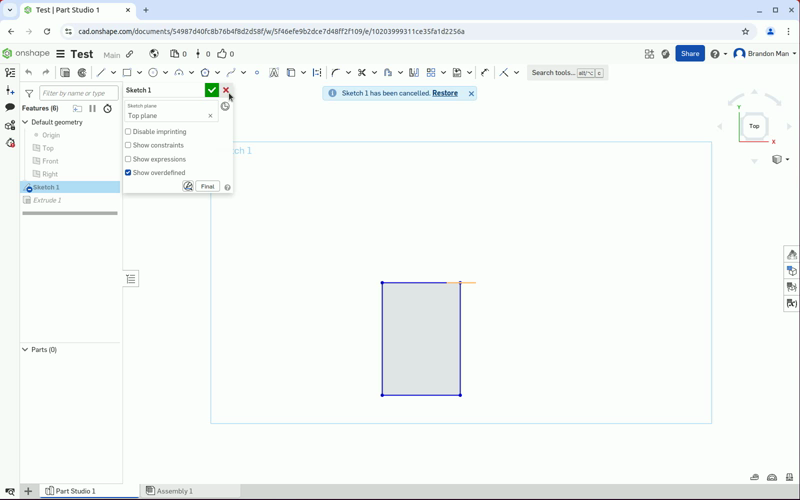
click(229, 92)
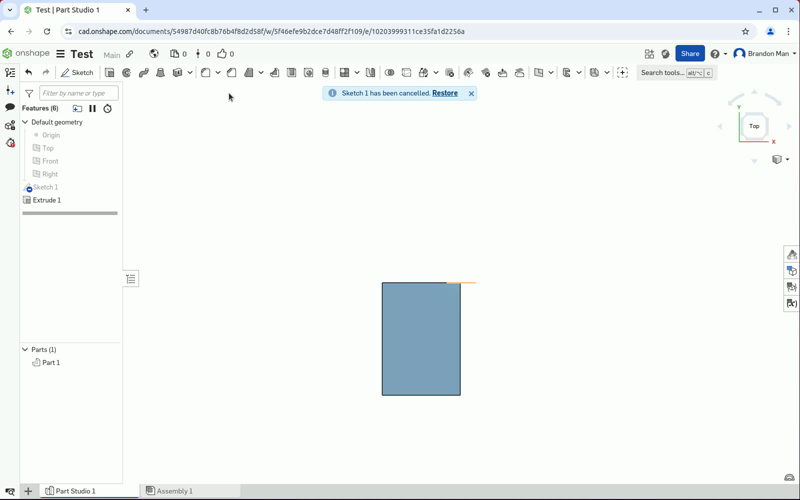
mouse_move(541, 75)
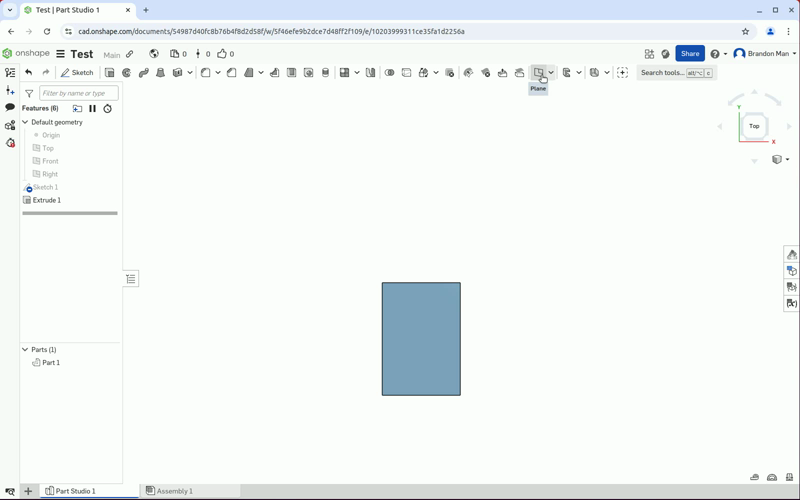
click(541, 75)
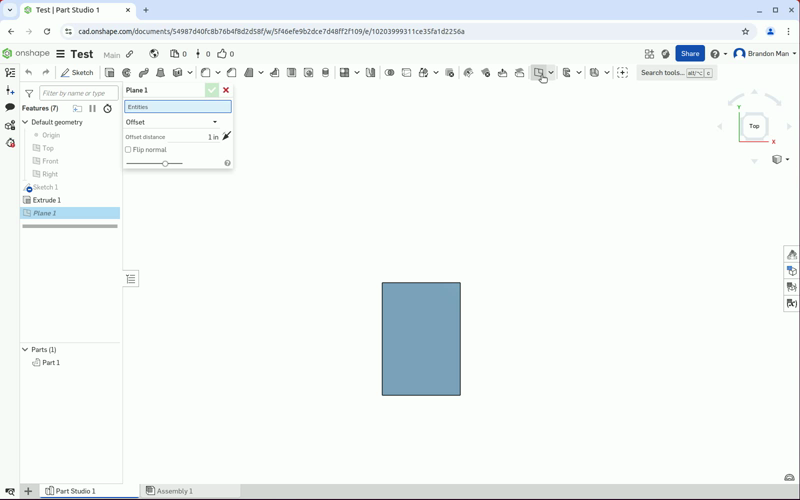
mouse_move(73, 150)
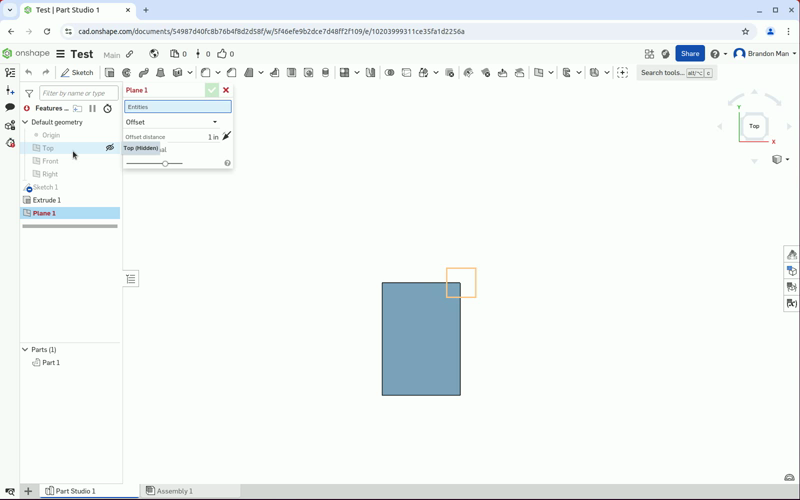
click(73, 150)
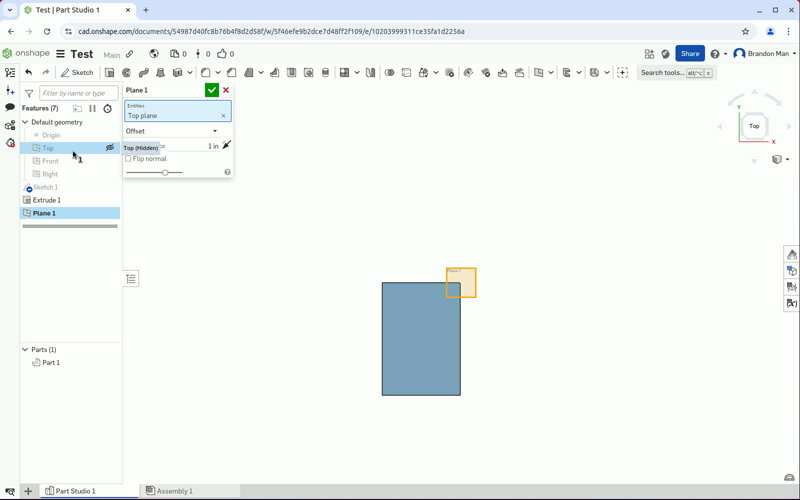
key(tab, 2)
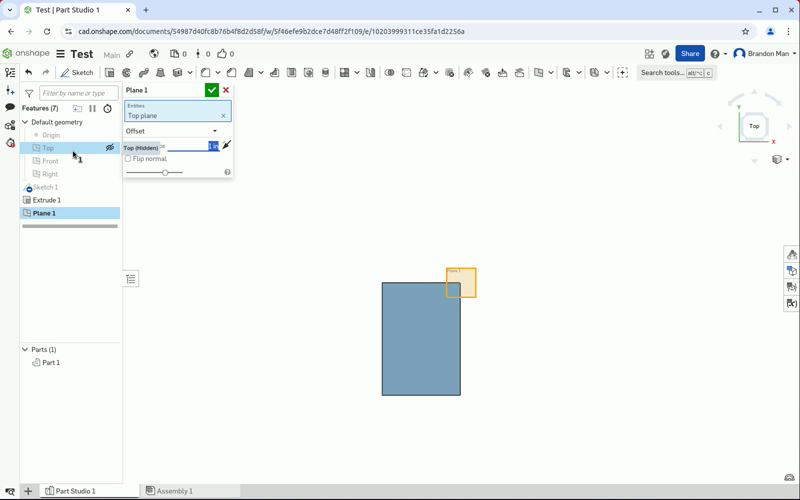
text(5.792)
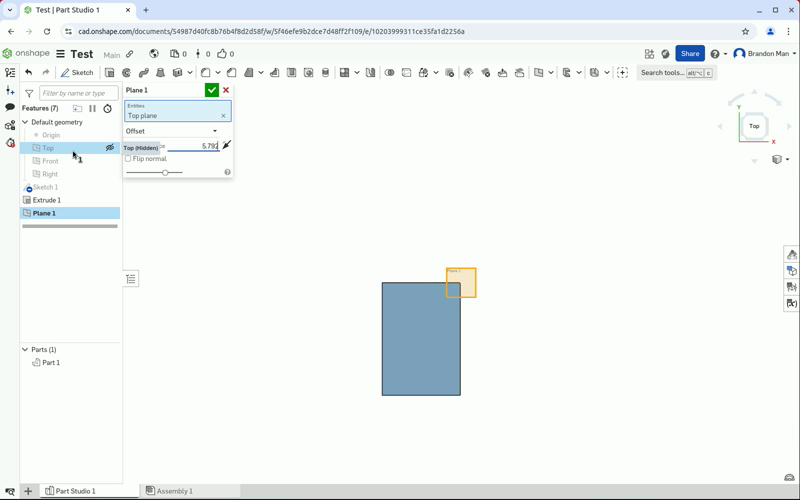
key(enter, 2)
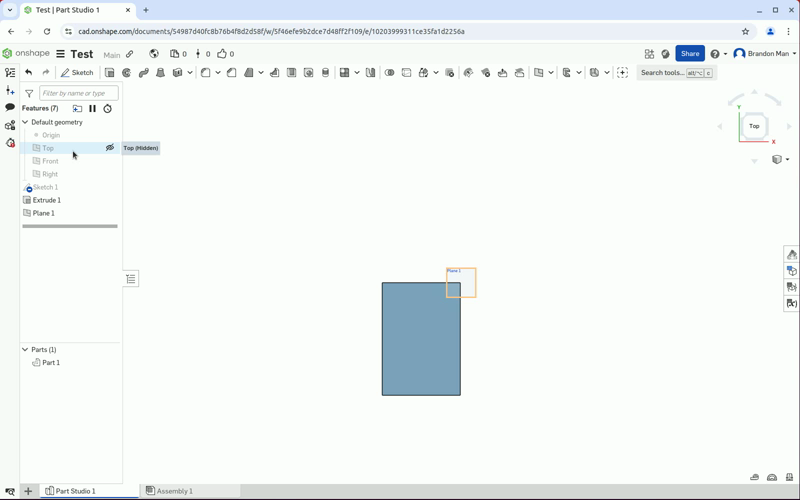
key(shift+s)
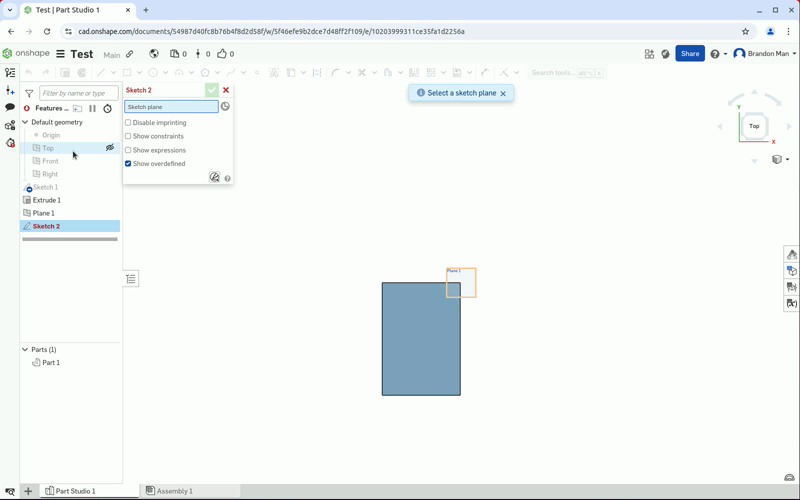
mouse_move(73, 215)
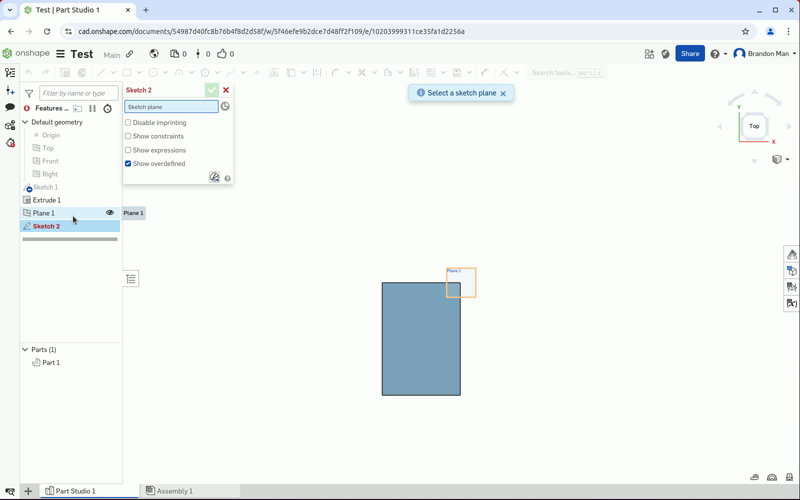
click(73, 215)
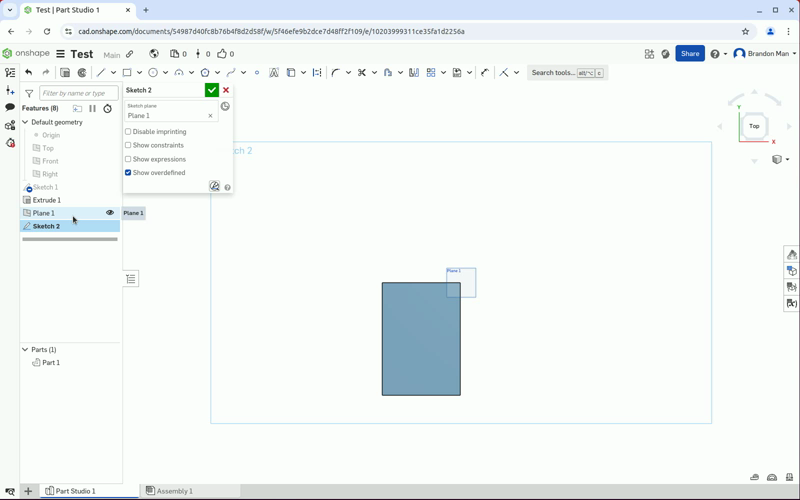
mouse_move(73, 352)
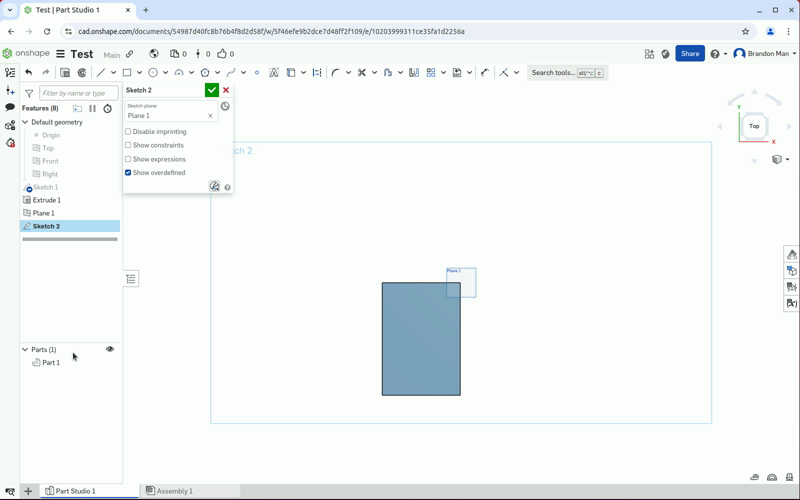
key(y)
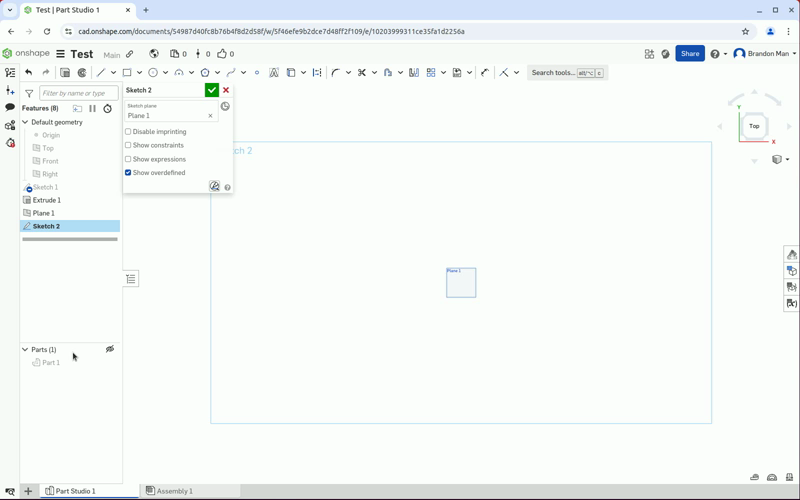
key(l)
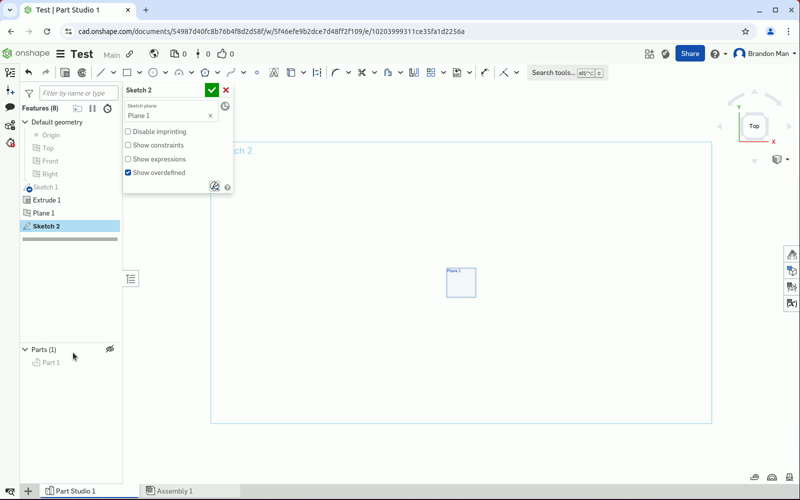
key_down(shift)
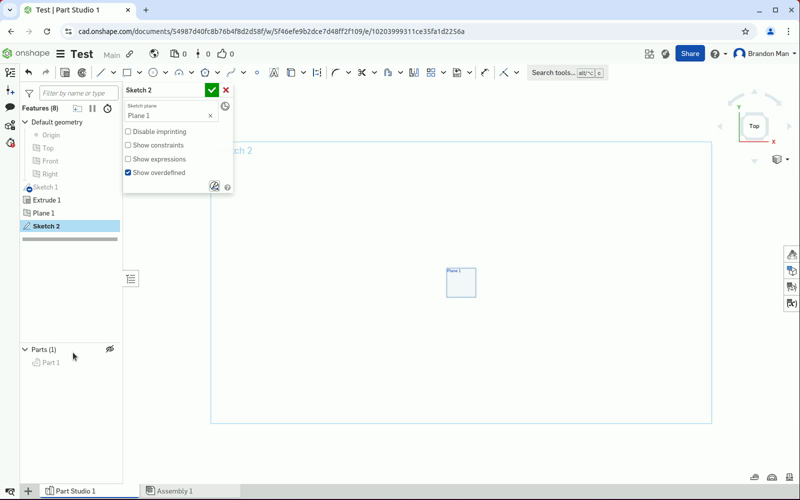
mouse_move(382, 339)
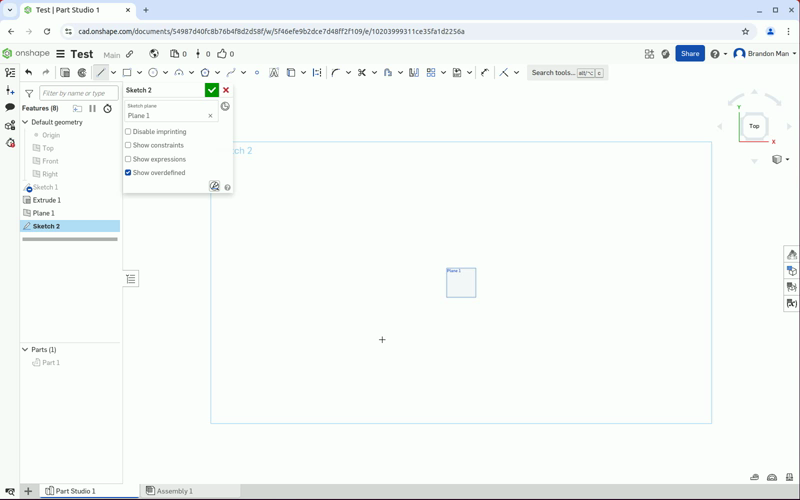
click(382, 339)
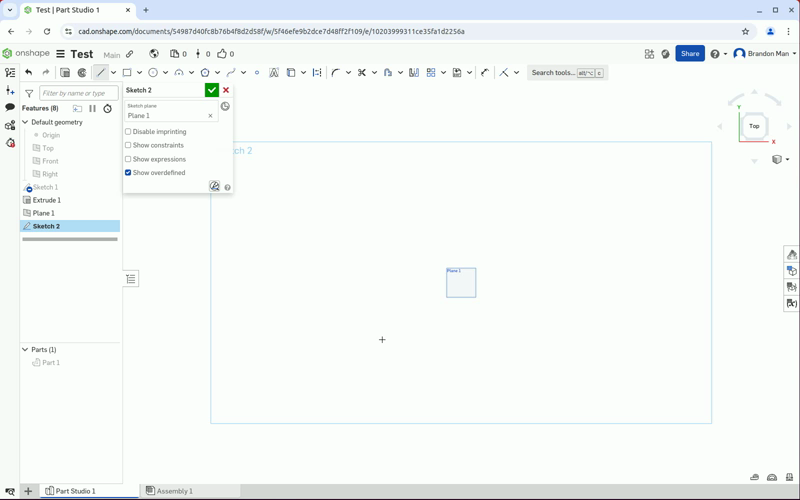
key_up(shift)
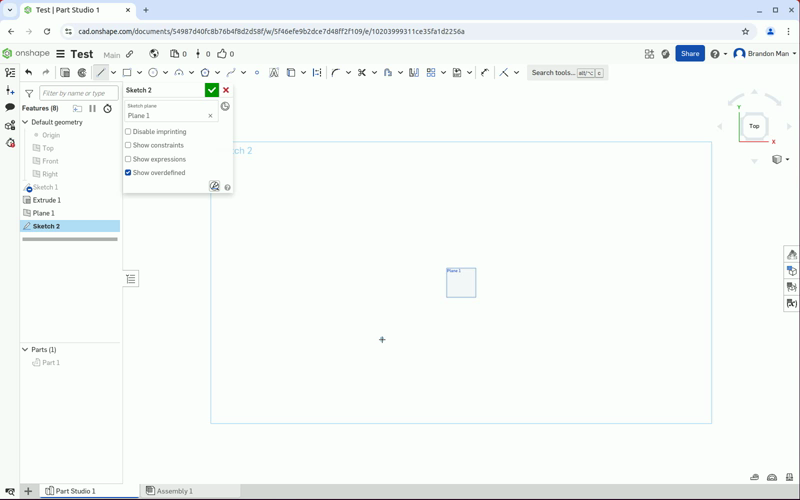
key_down(shift)
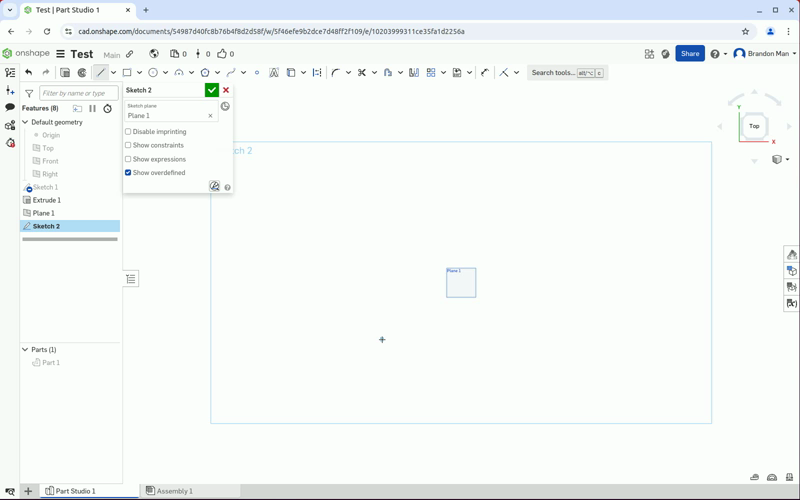
mouse_move(412, 339)
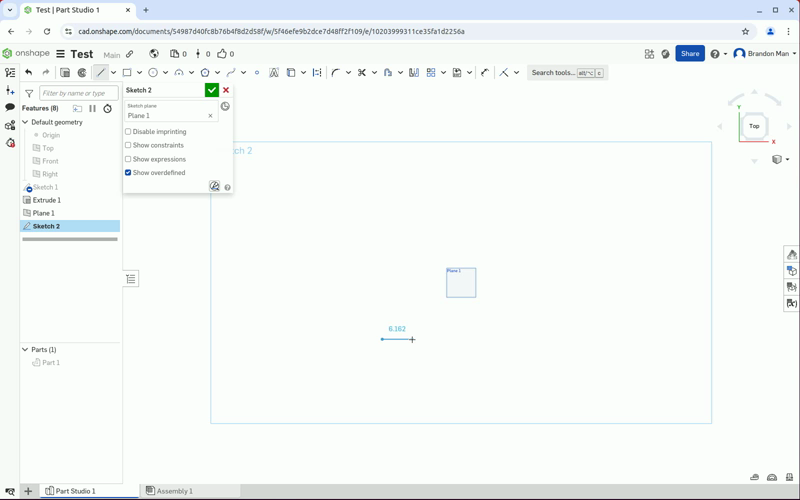
mouse_move(427, 339)
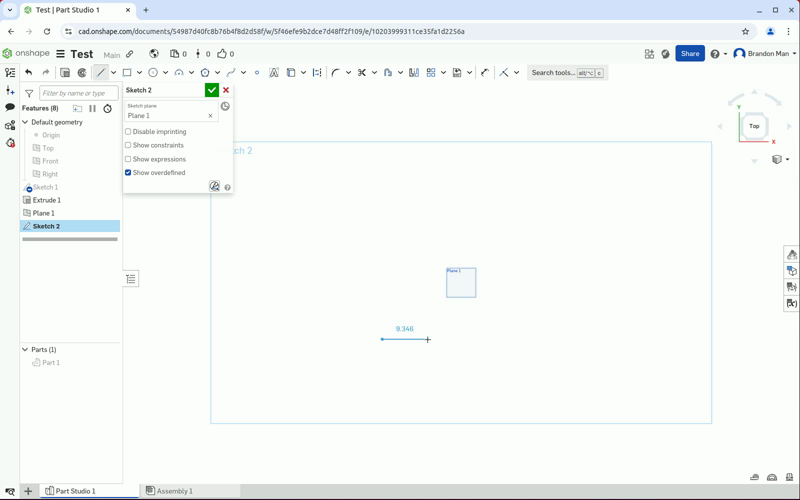
click(427, 339)
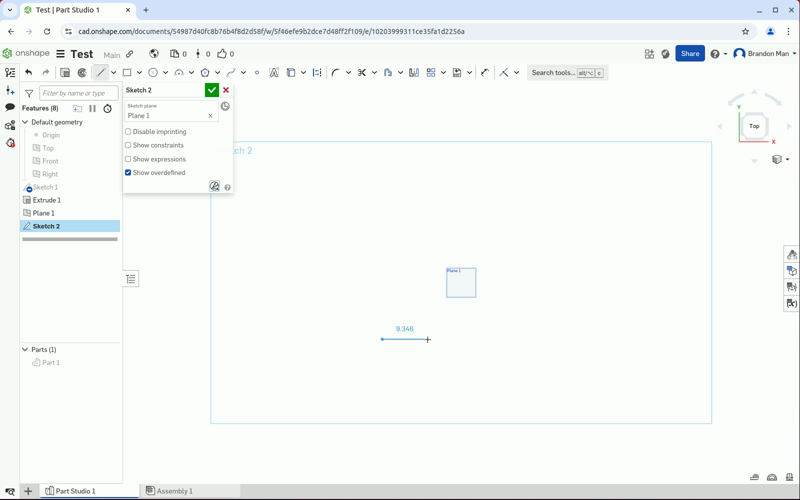
key_up(shift)
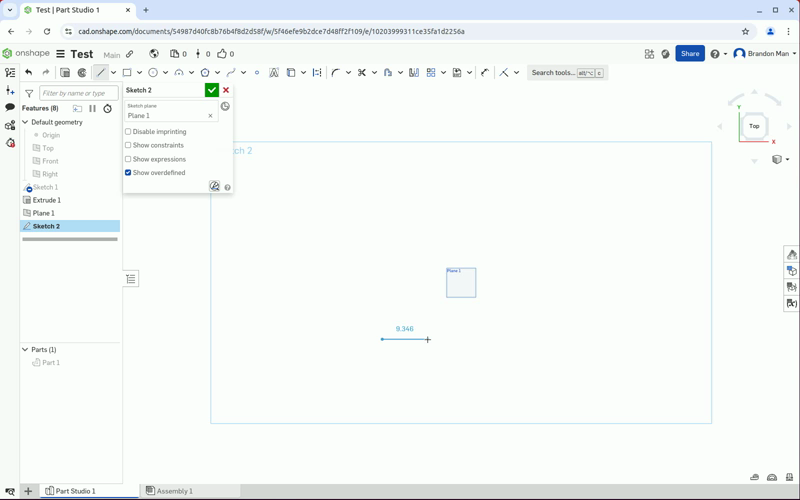
key_down(shift)
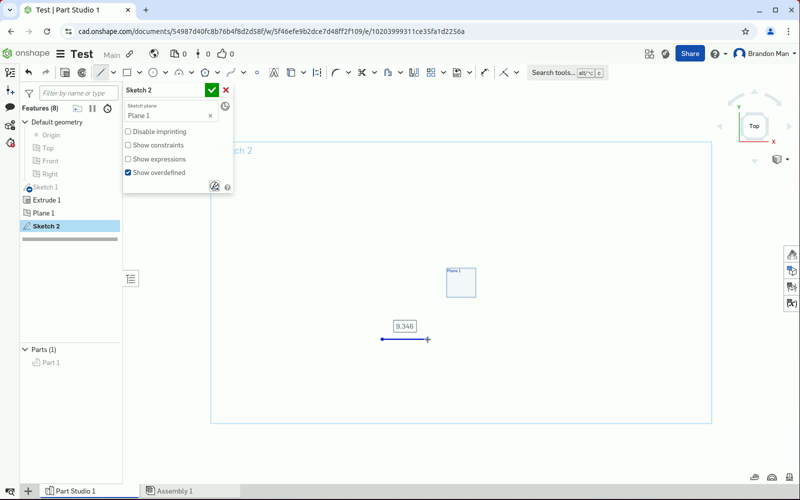
mouse_move(457, 339)
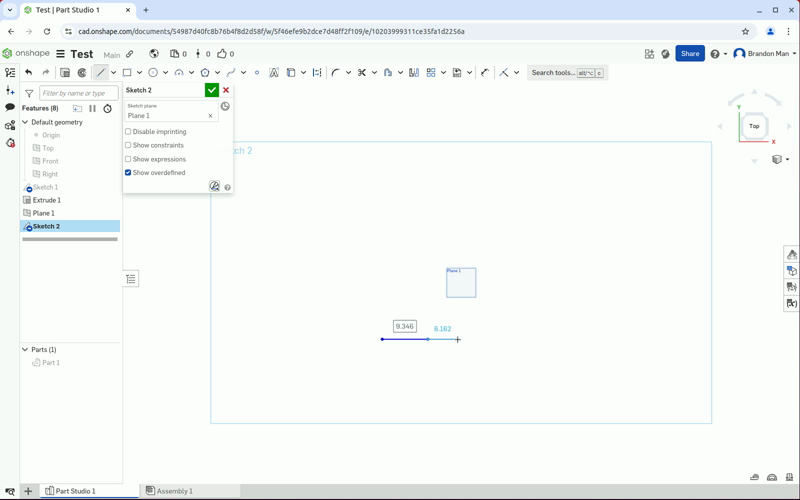
mouse_move(427, 282)
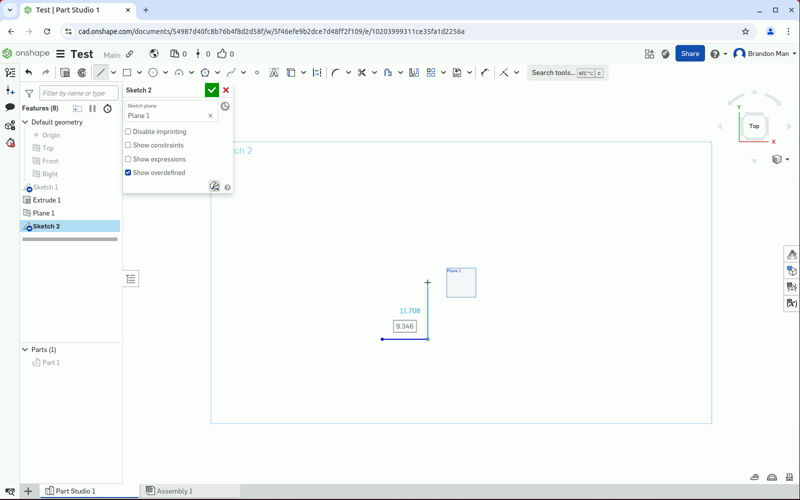
click(427, 282)
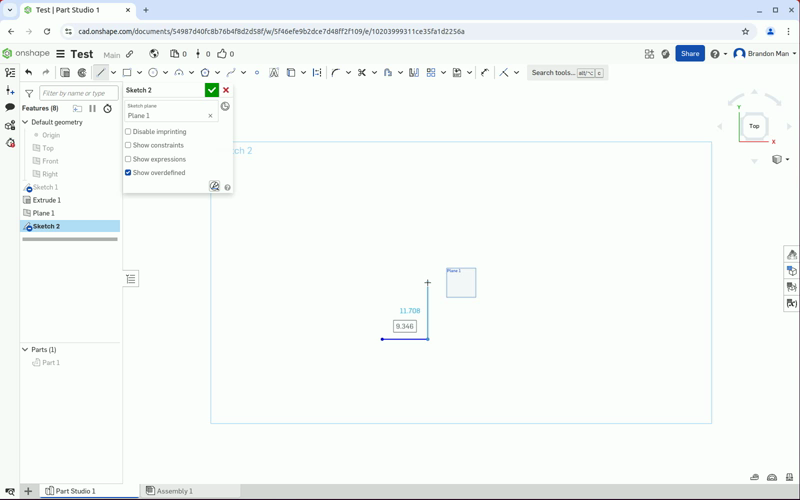
key_up(shift)
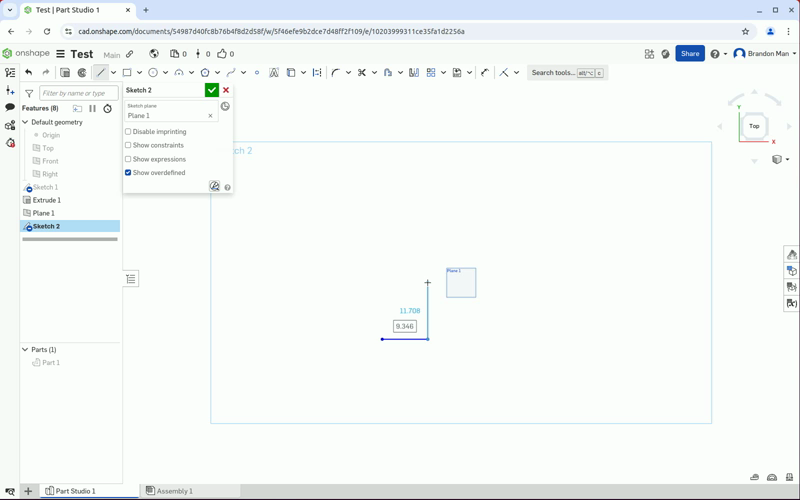
key_down(shift)
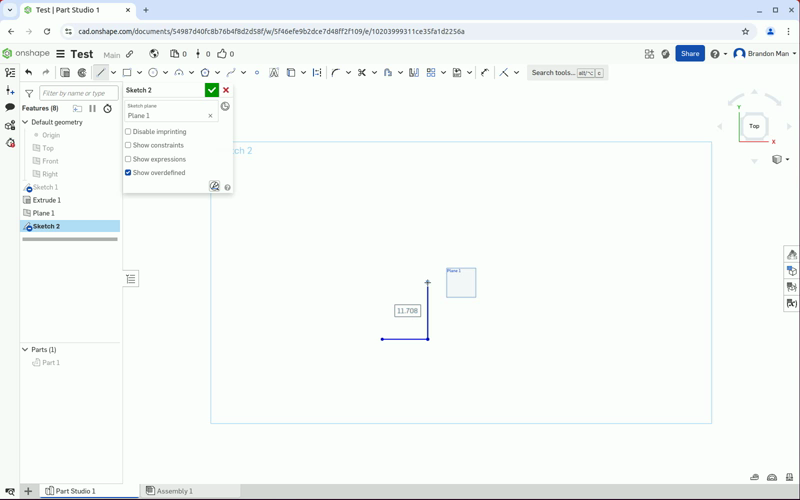
mouse_move(457, 282)
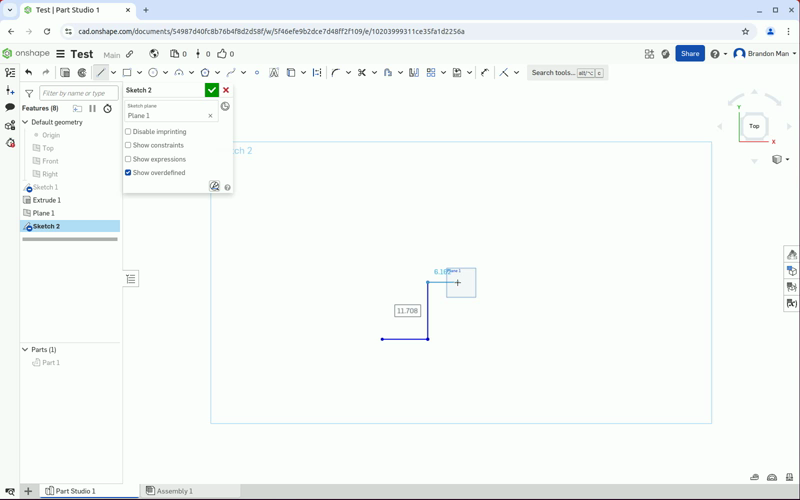
mouse_move(382, 282)
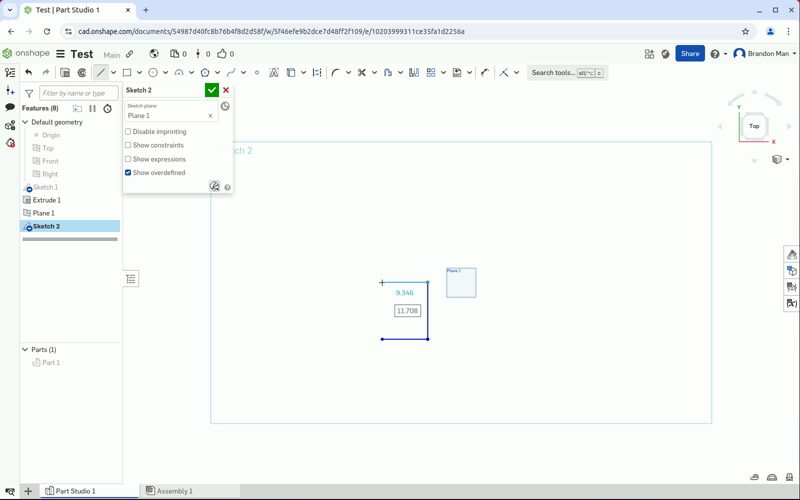
click(382, 282)
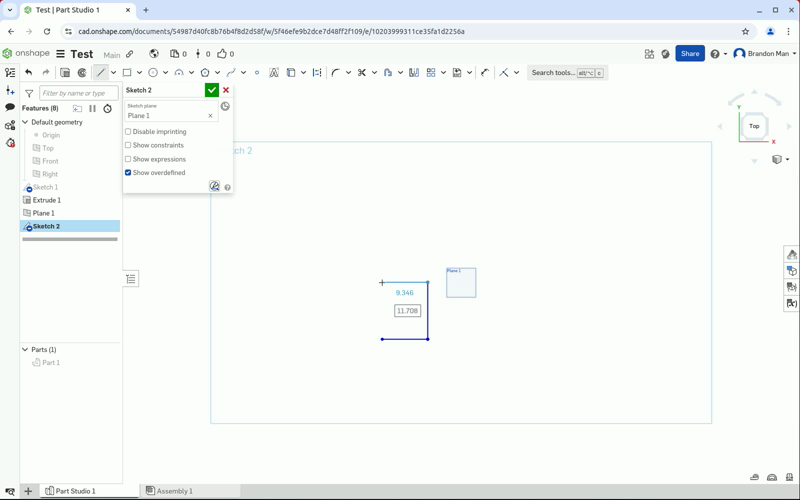
key_up(shift)
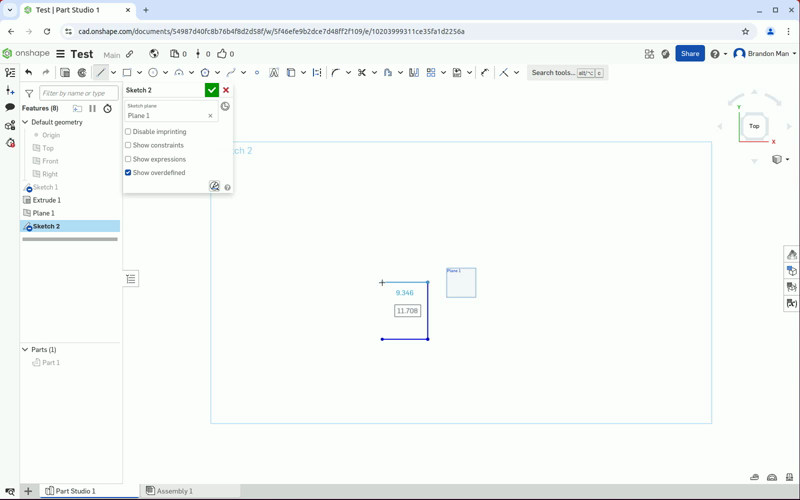
mouse_move(412, 282)
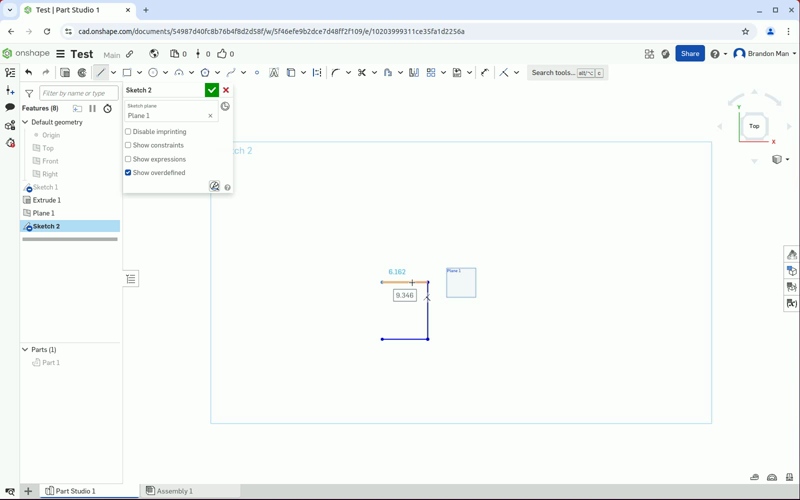
key_down(shift)
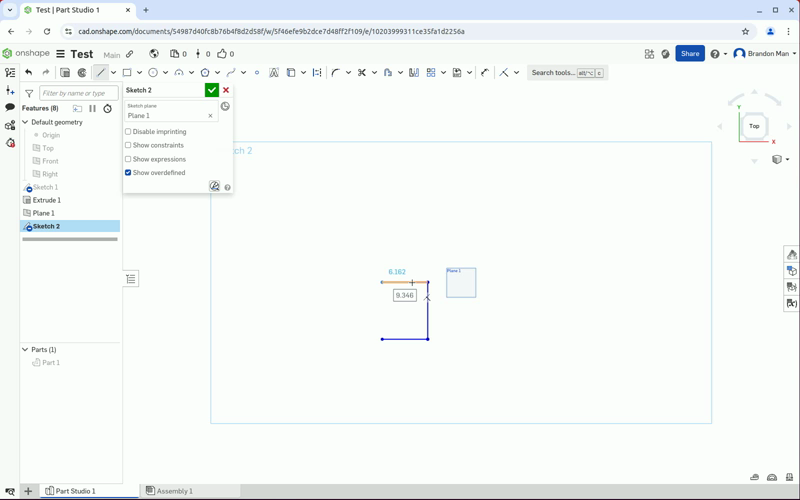
mouse_move(382, 339)
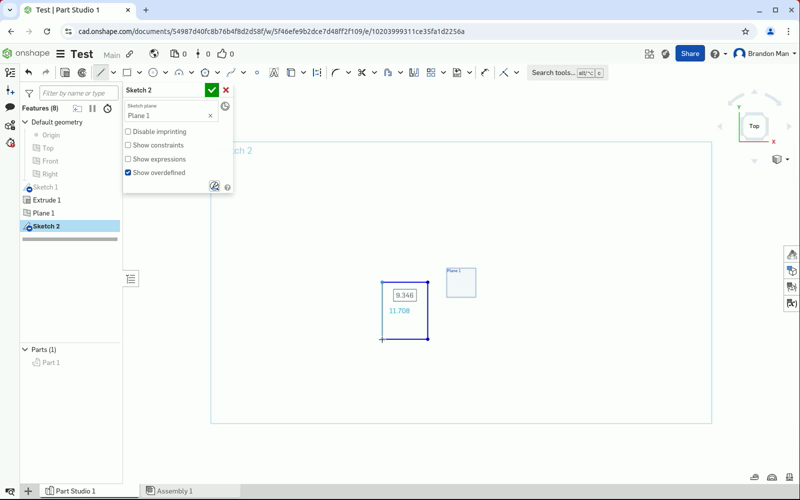
key_up(shift)
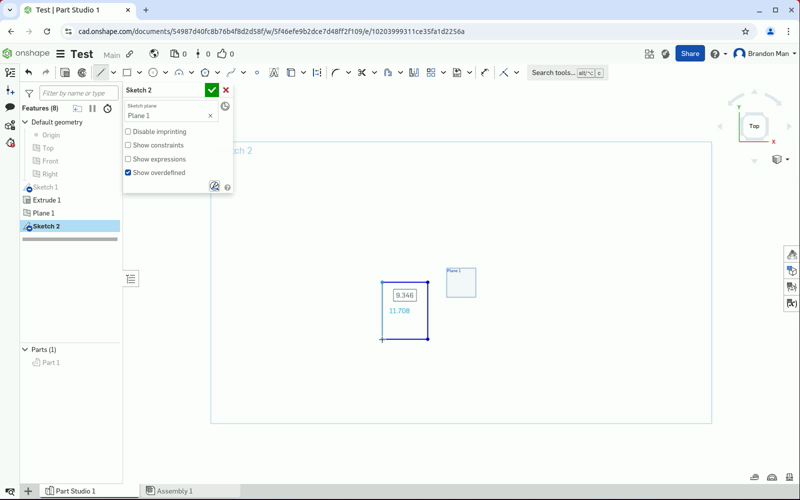
click(382, 339)
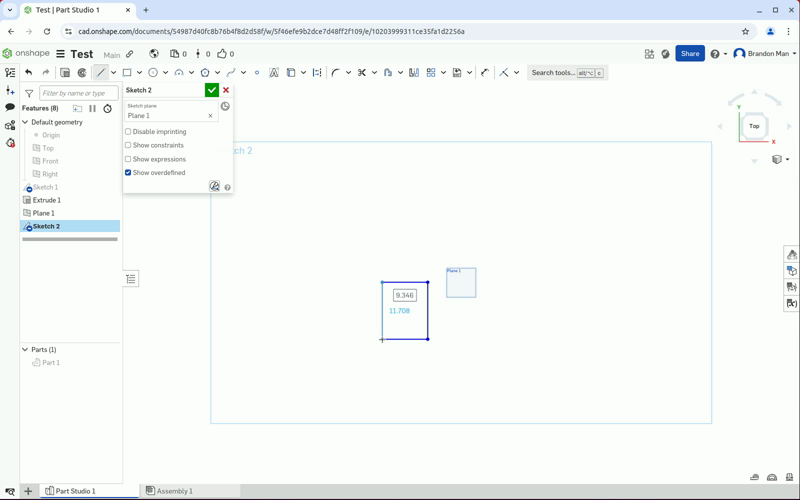
key(esc)
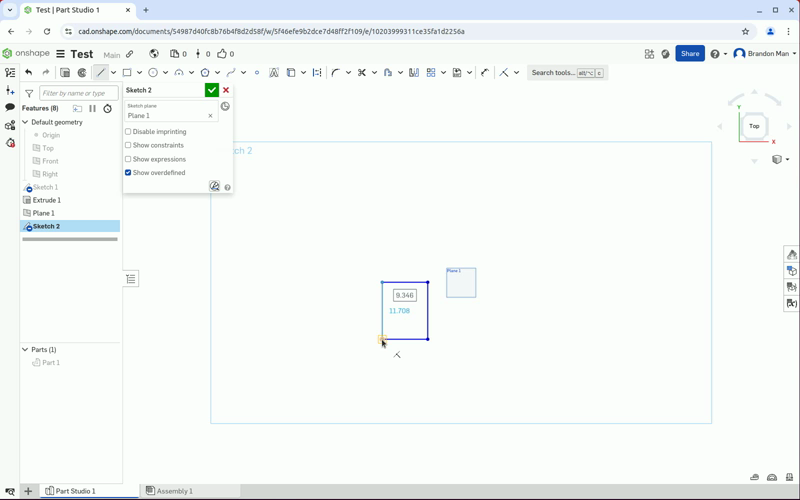
mouse_move(411, 301)
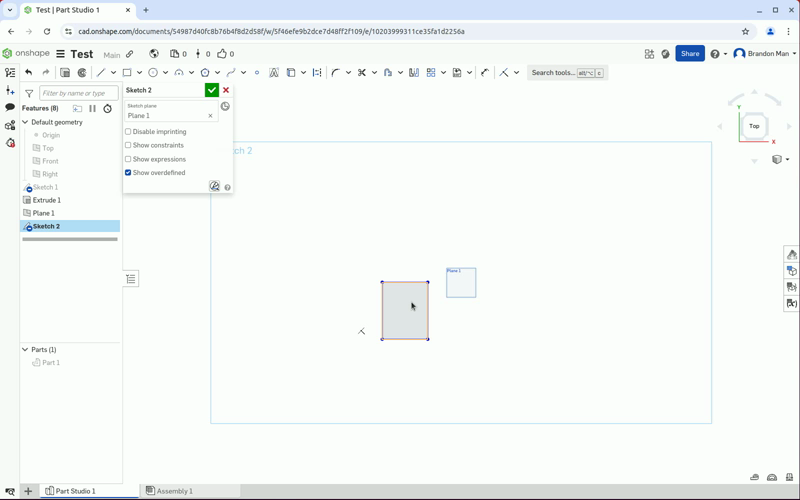
click(411, 301)
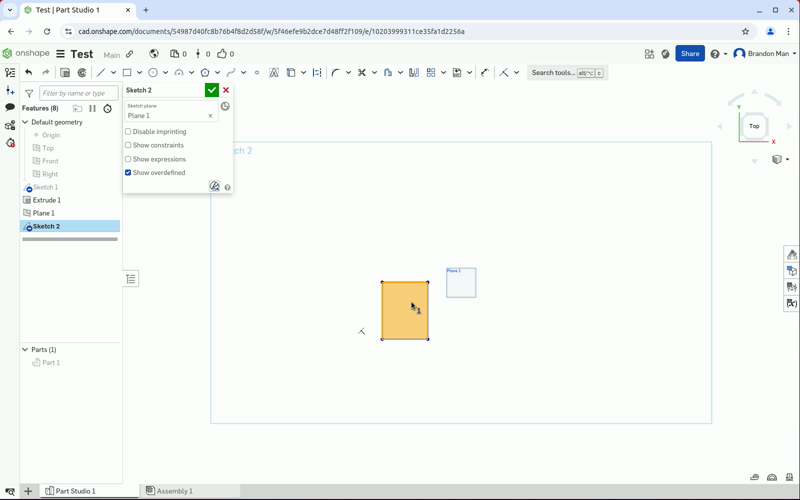
mouse_move(73, 352)
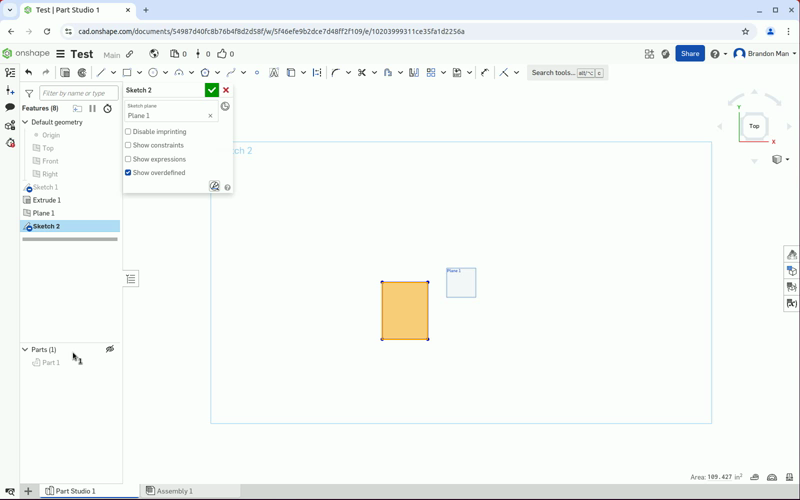
key(shift+y)
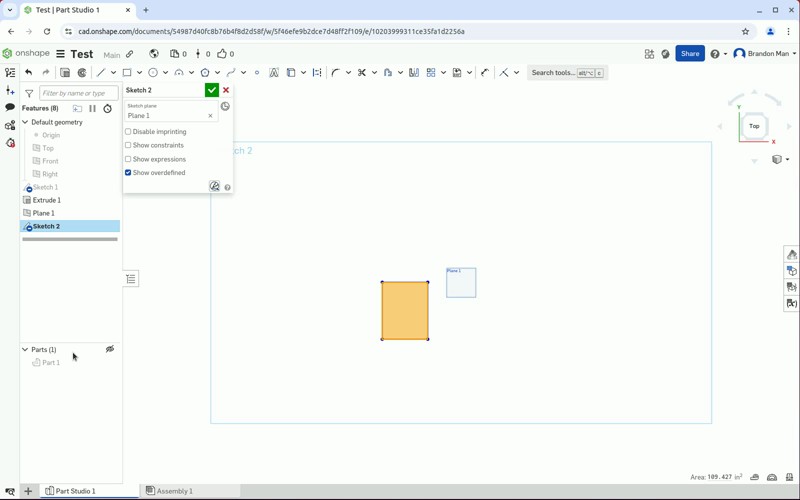
key(shift+e)
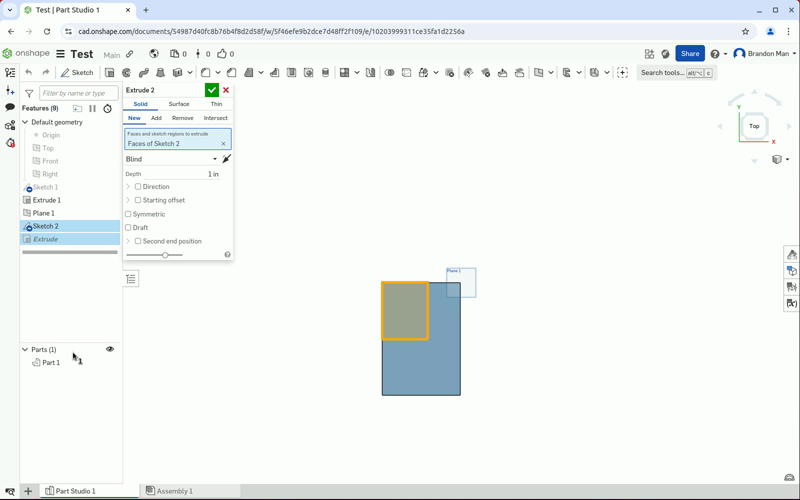
mouse_move(143, 106)
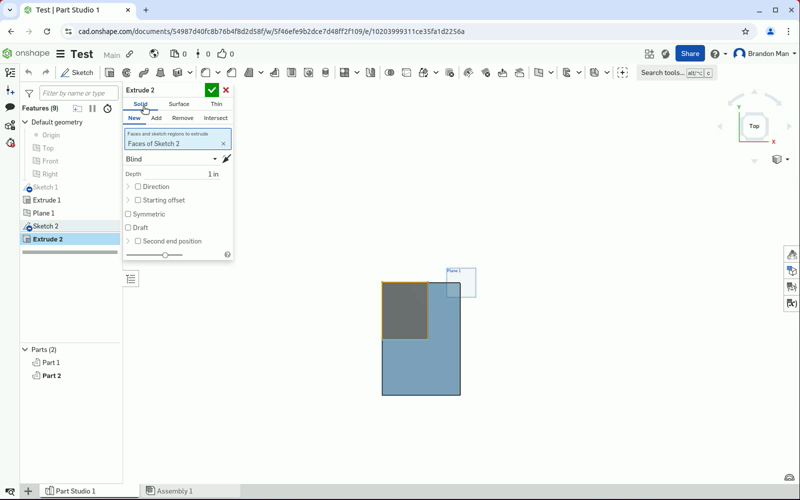
click(143, 106)
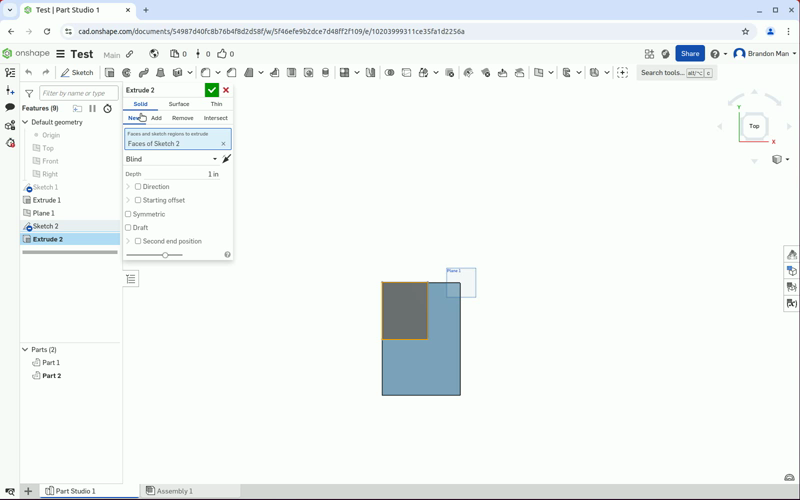
mouse_move(137, 120)
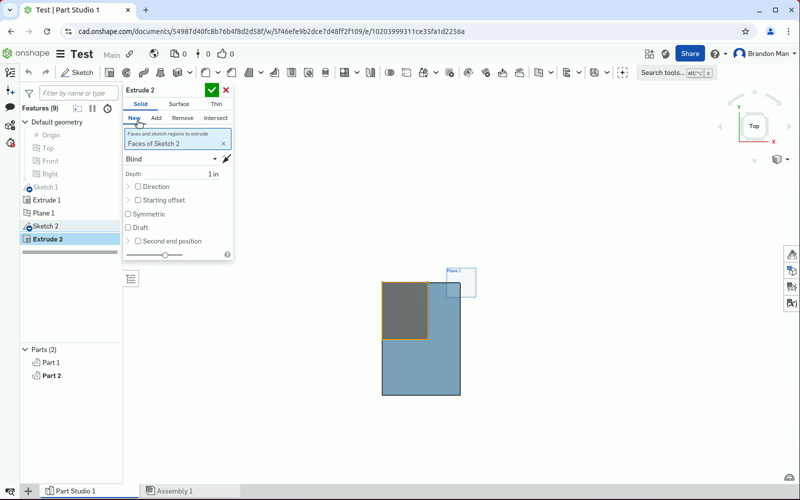
click(137, 120)
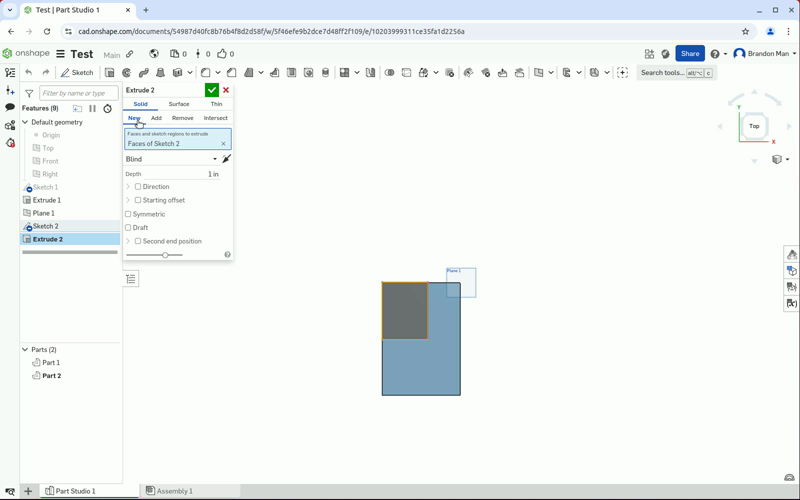
key(tab, 4)
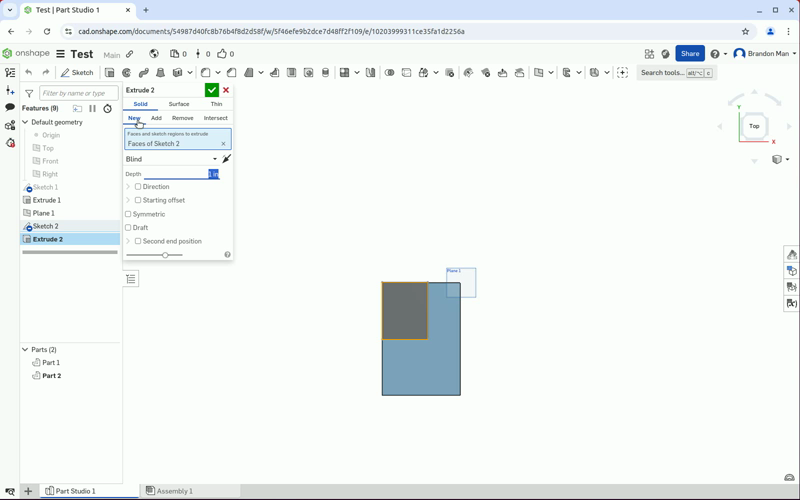
text(5.777)
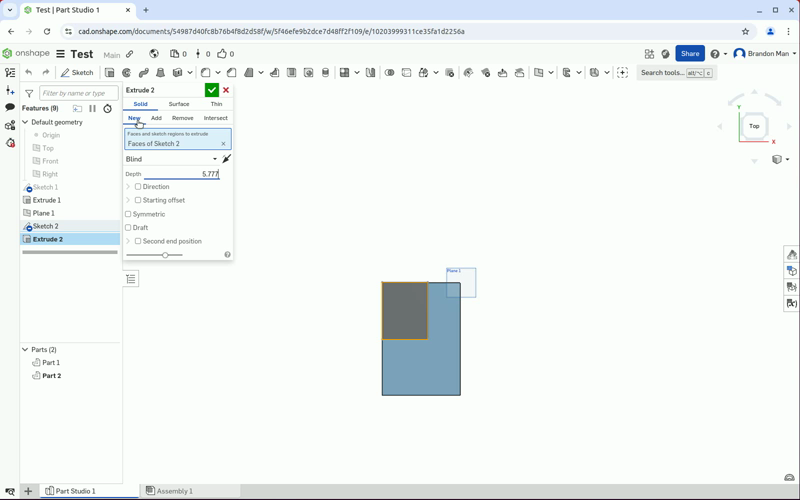
key(enter)
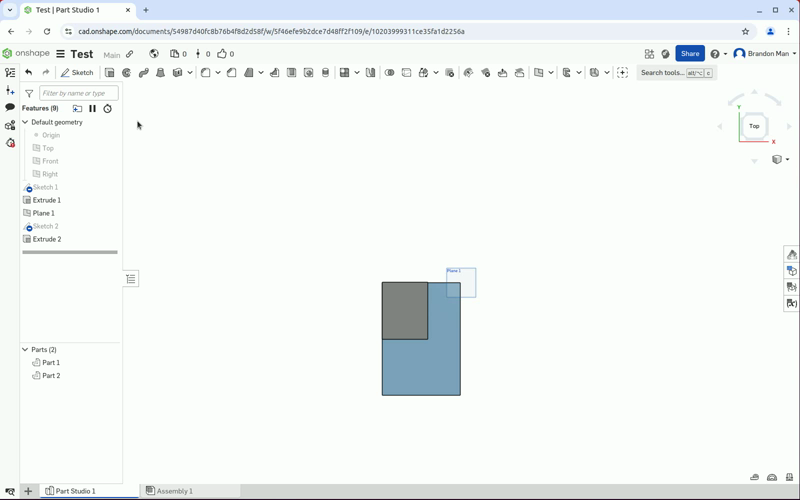
key(shift+h)
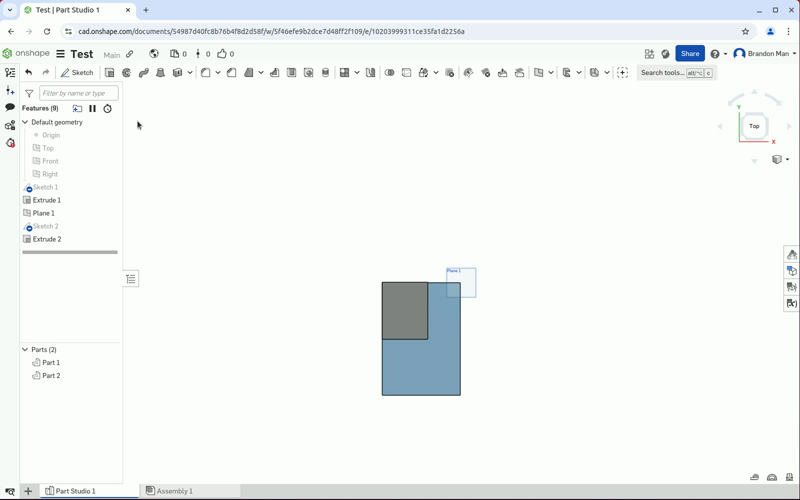
key(shift+h)
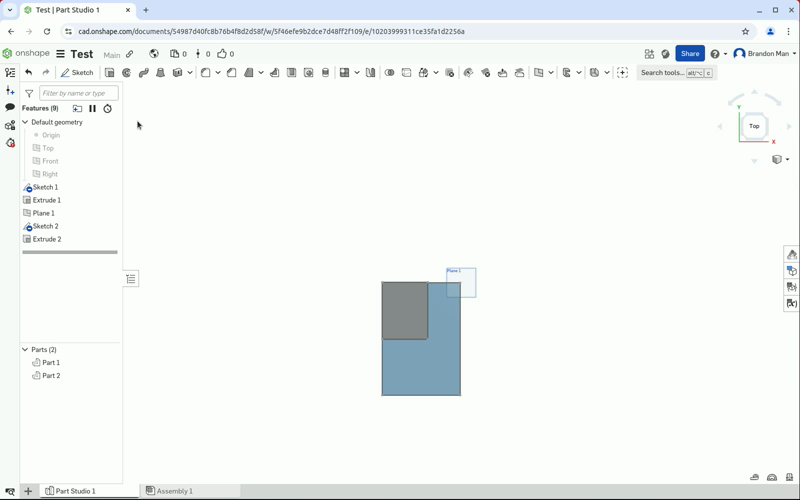
key(shift+7)
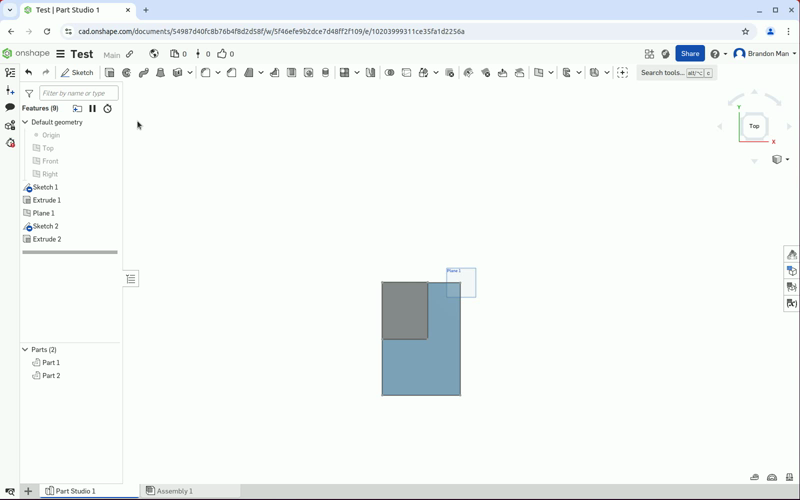
key(up, 3)
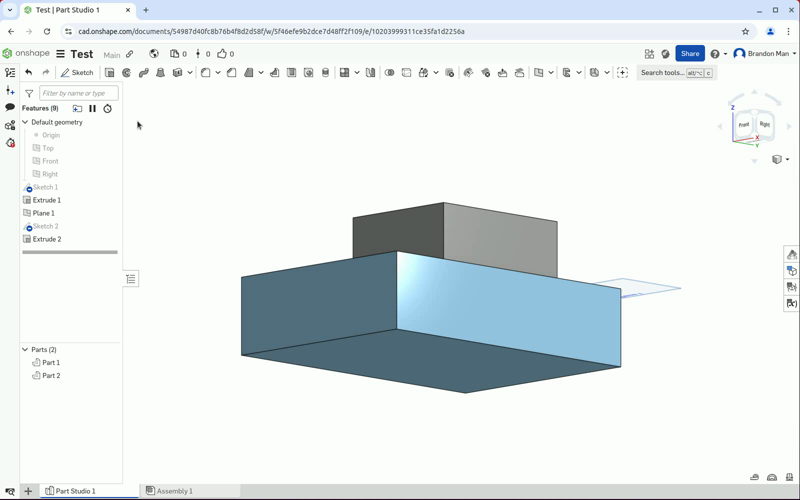
key(left, 3)
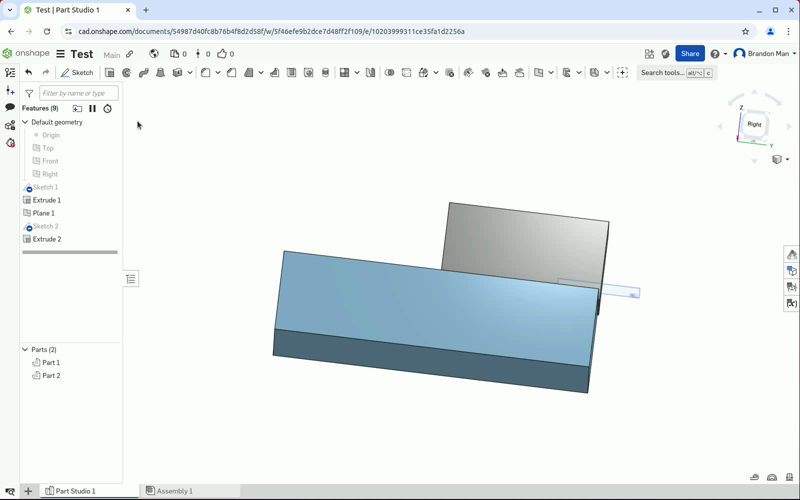
key(right, 3)
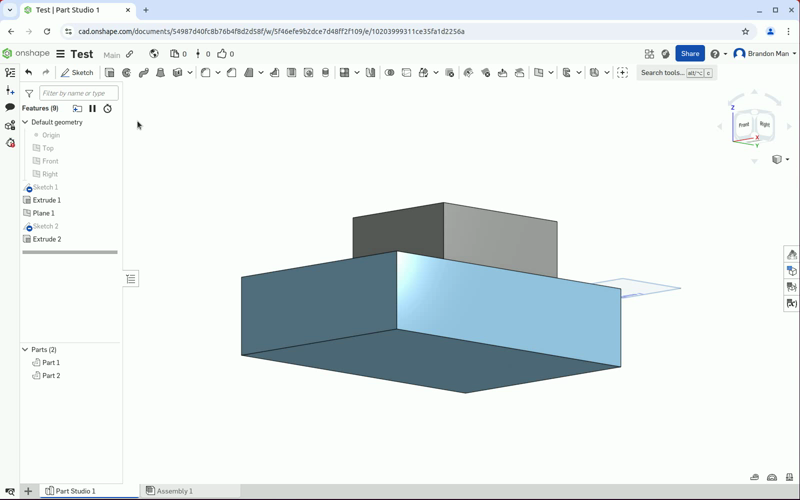
key(down, 3)
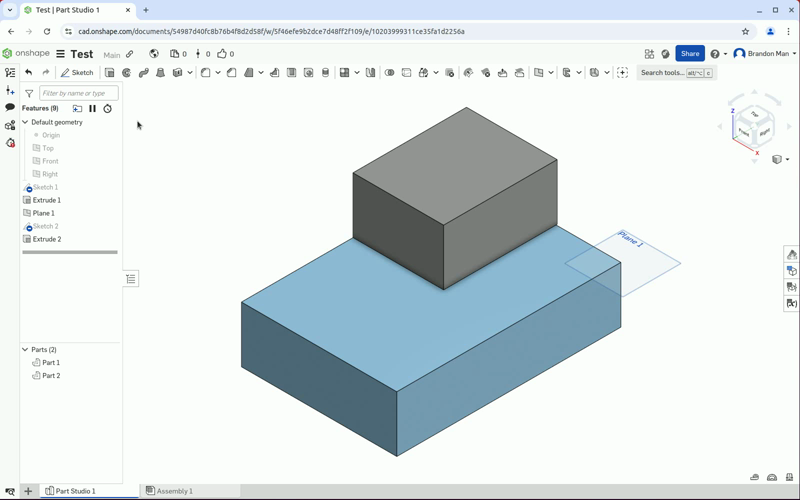
mouse_move(73, 189)
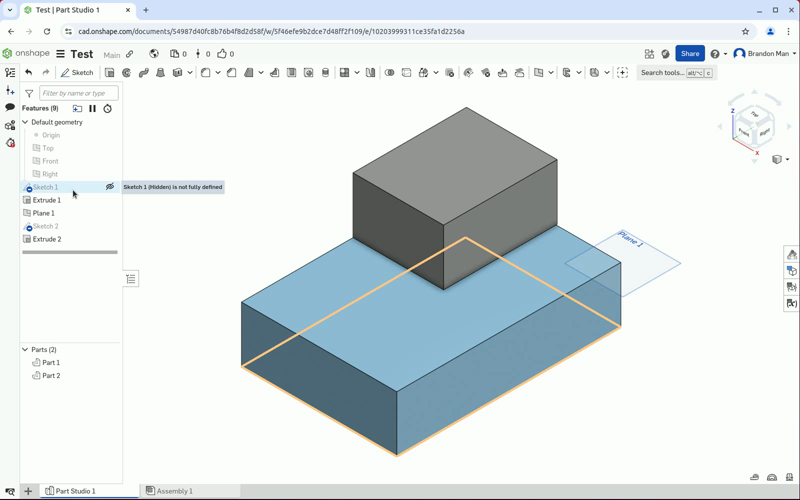
click(73, 189)